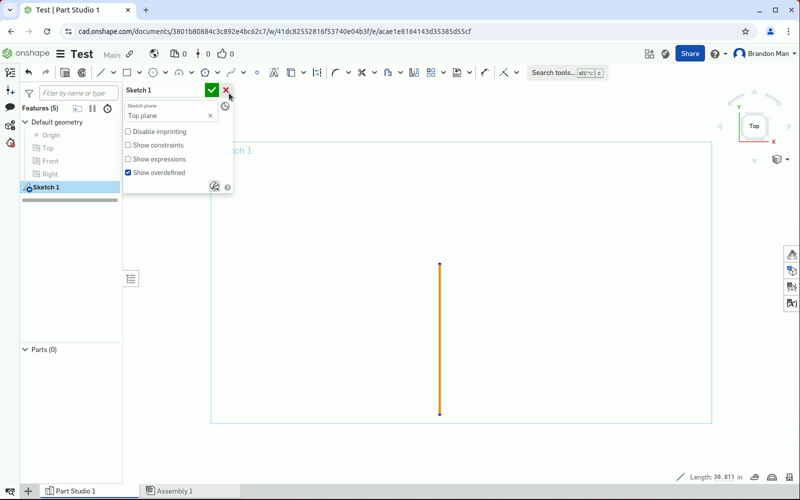
key(shift+h)
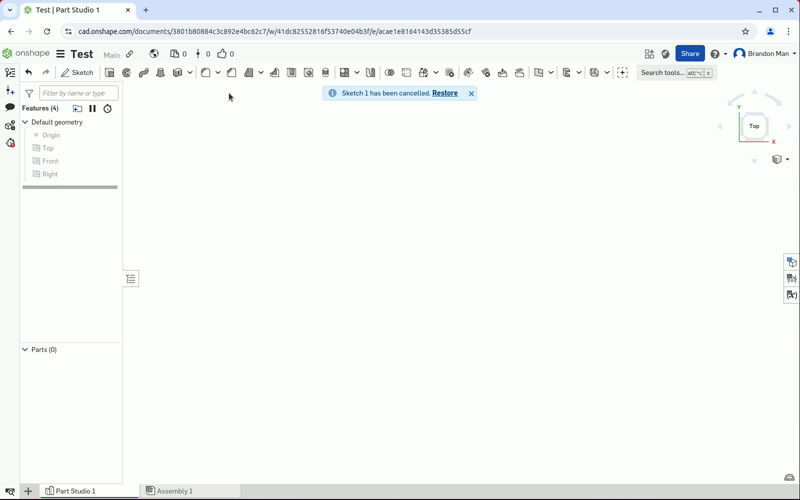
mouse_move(73, 352)
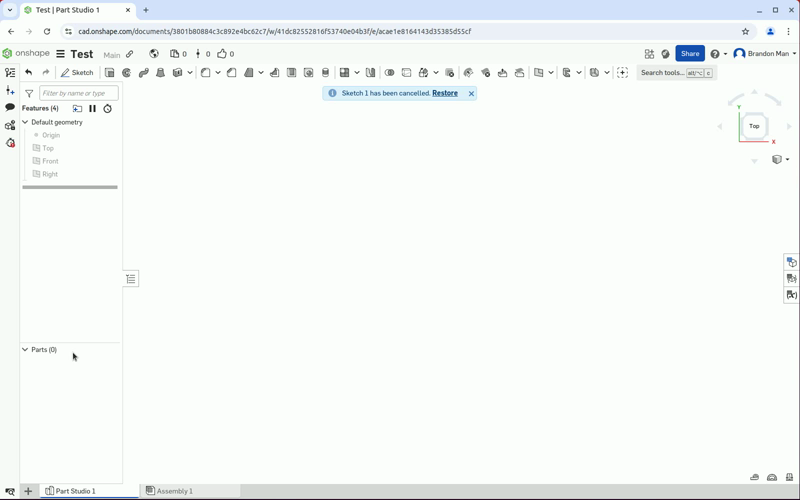
key(y)
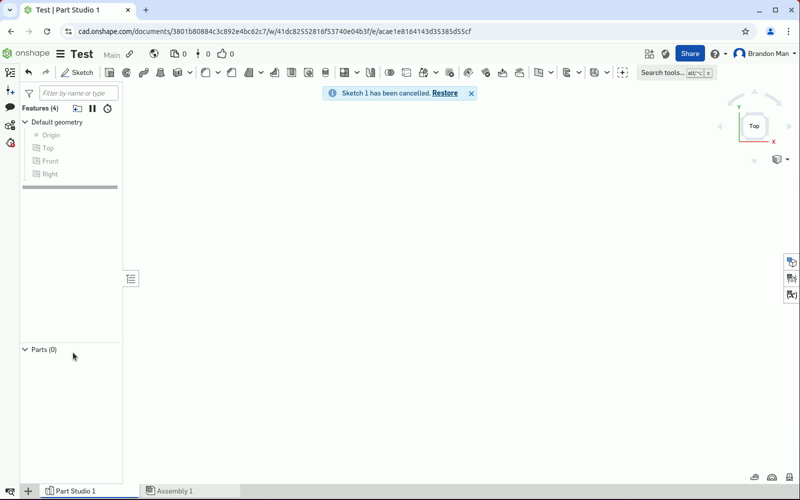
key(shift+p)
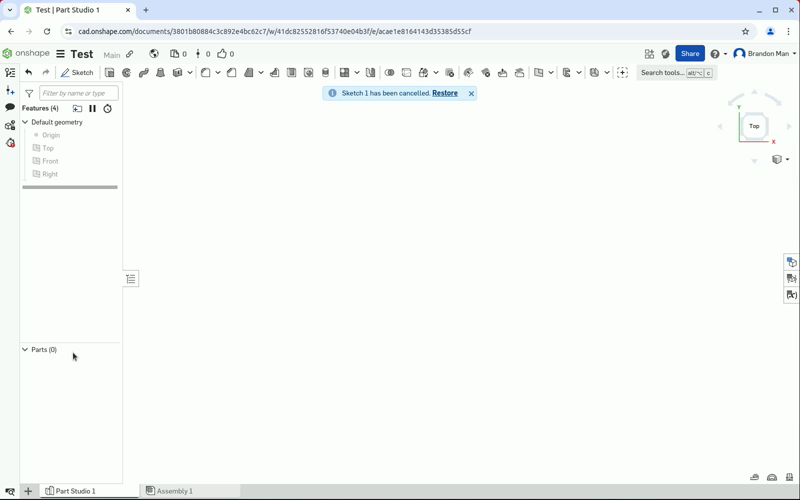
key(space)
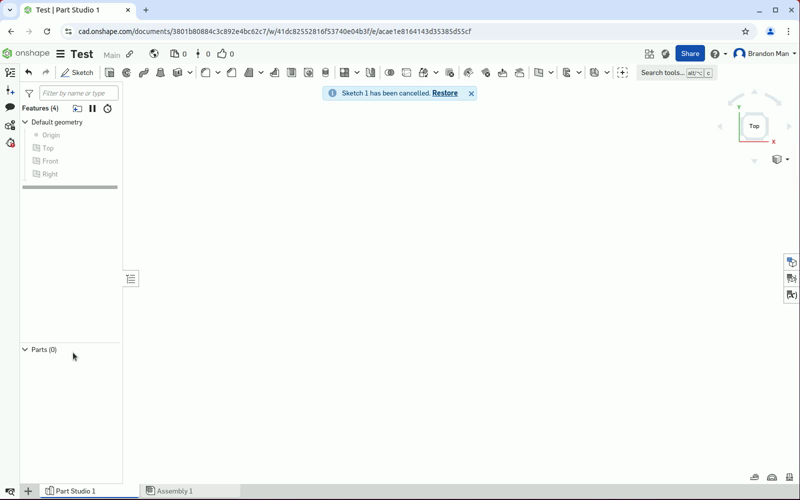
key_down(shift)
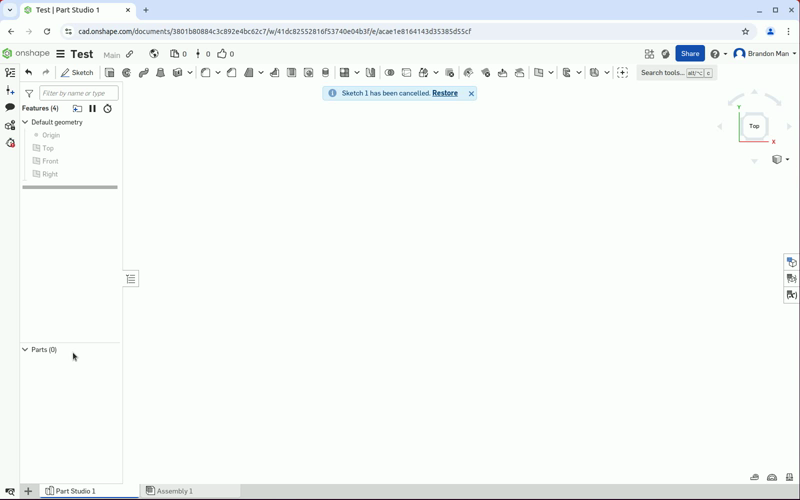
key(up)
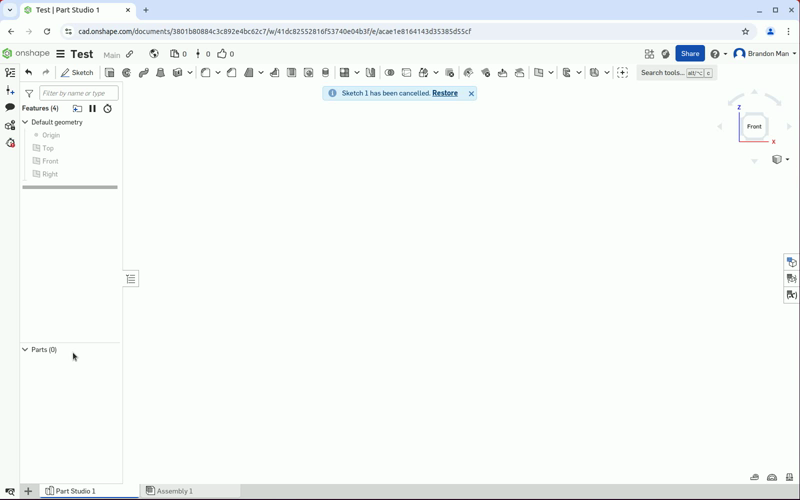
key_up(shift)
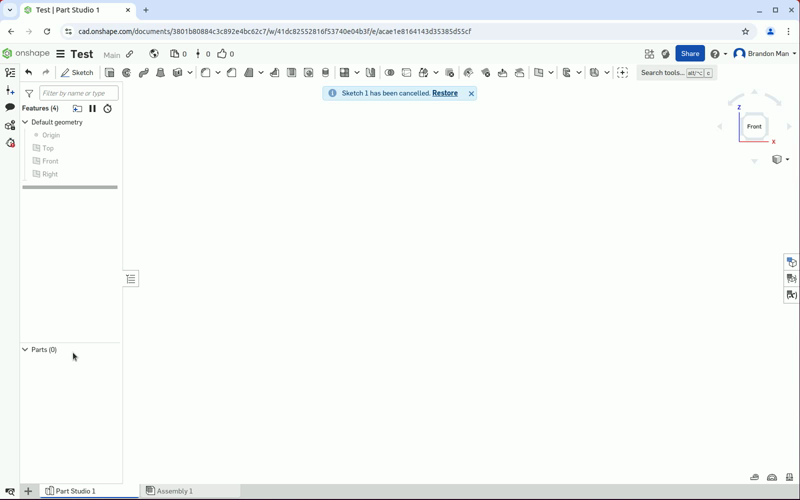
mouse_move(73, 352)
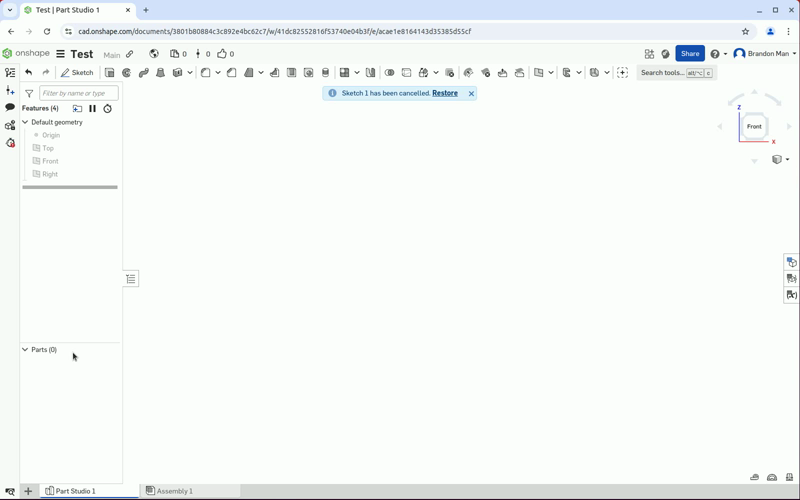
key(shift+y)
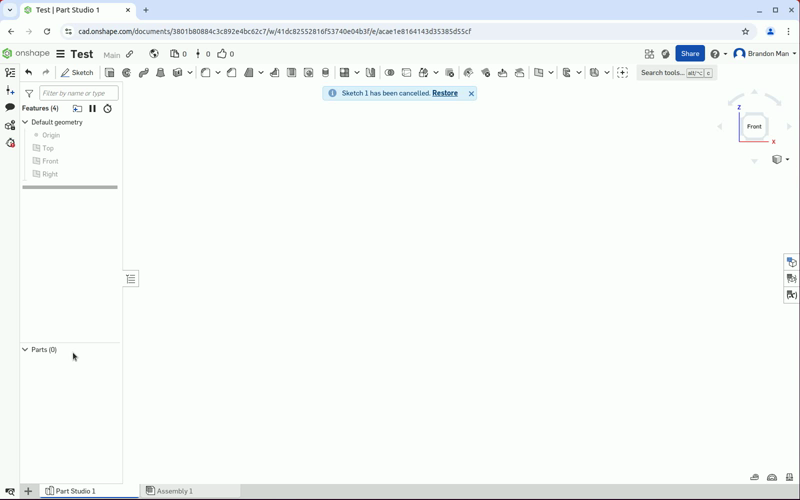
key(shift+s)
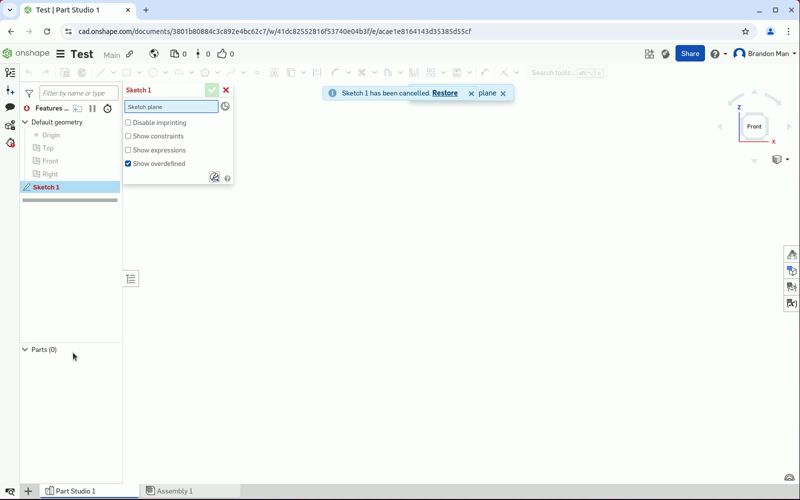
mouse_move(73, 163)
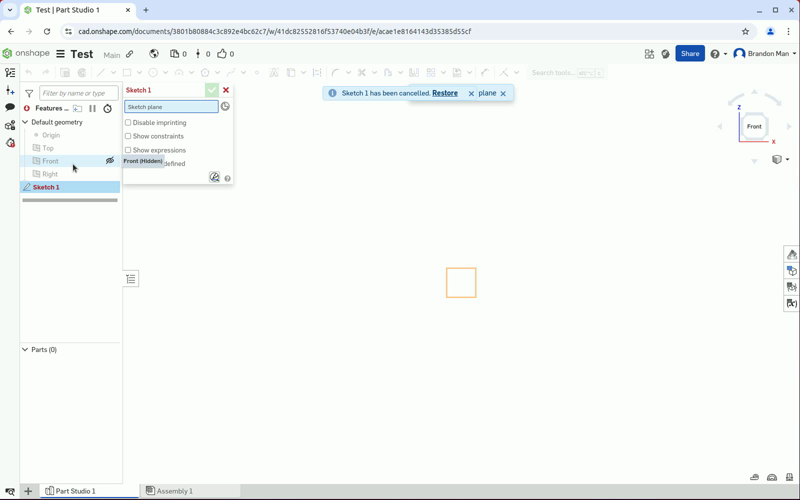
click(73, 163)
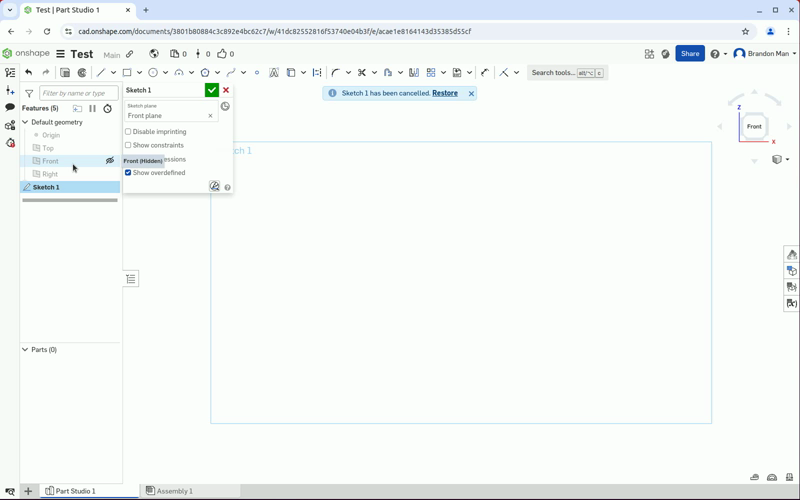
mouse_move(73, 352)
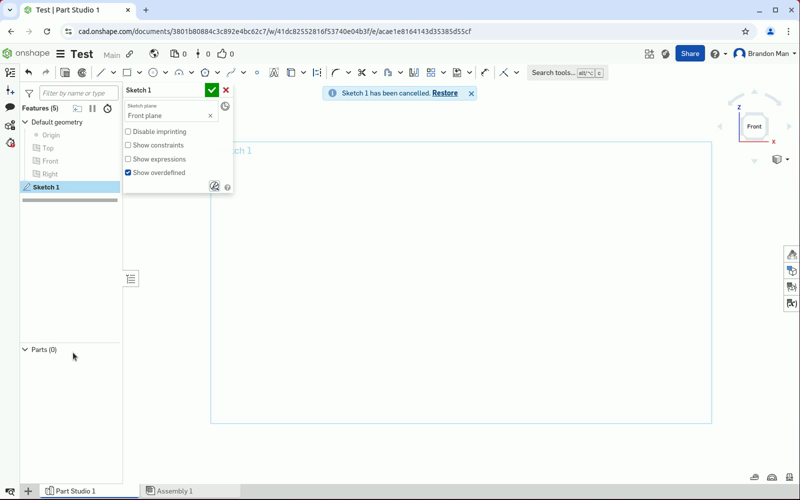
key(y)
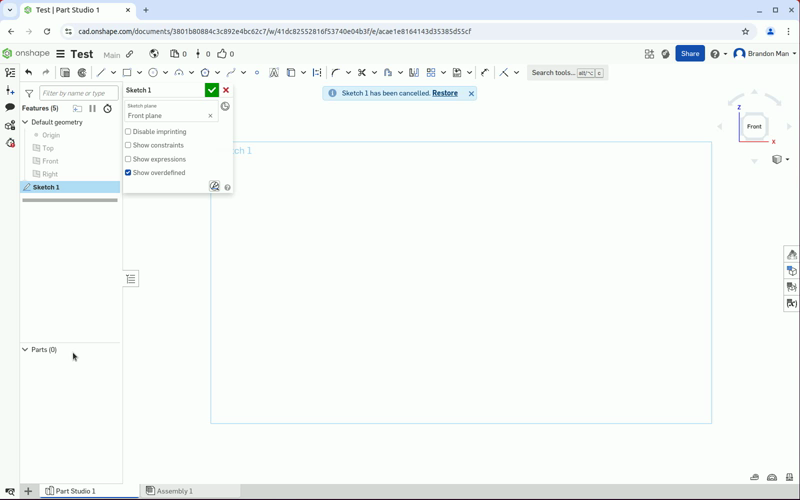
key(l)
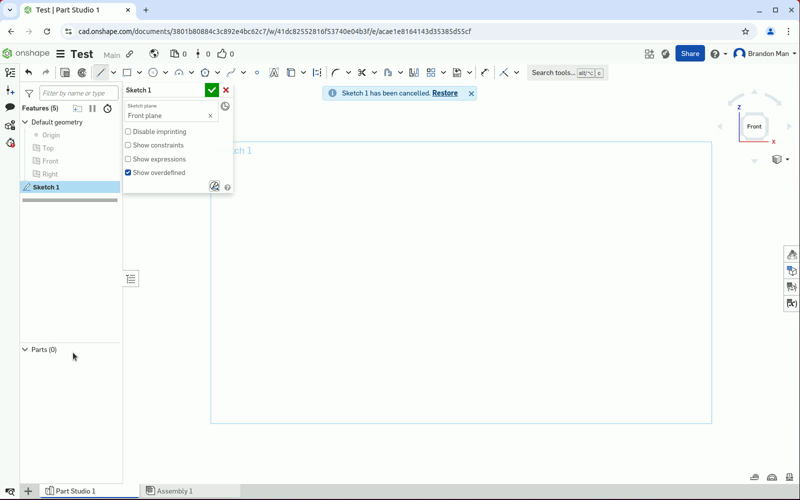
key_down(shift)
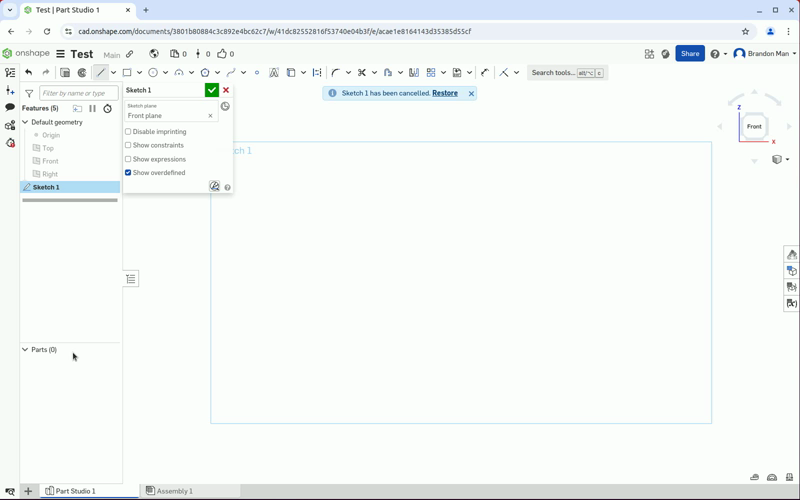
mouse_move(389, 304)
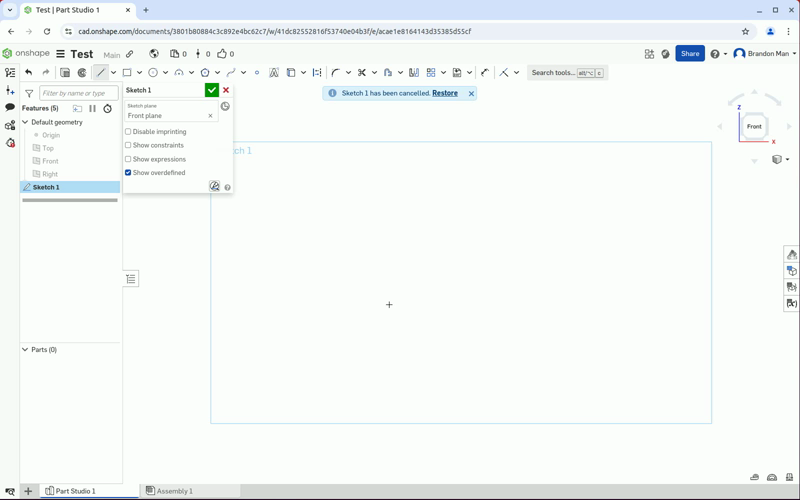
click(389, 304)
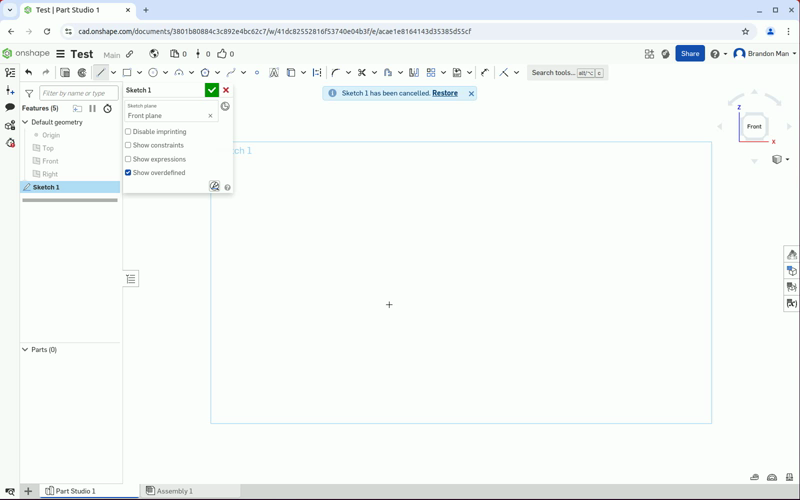
key_up(shift)
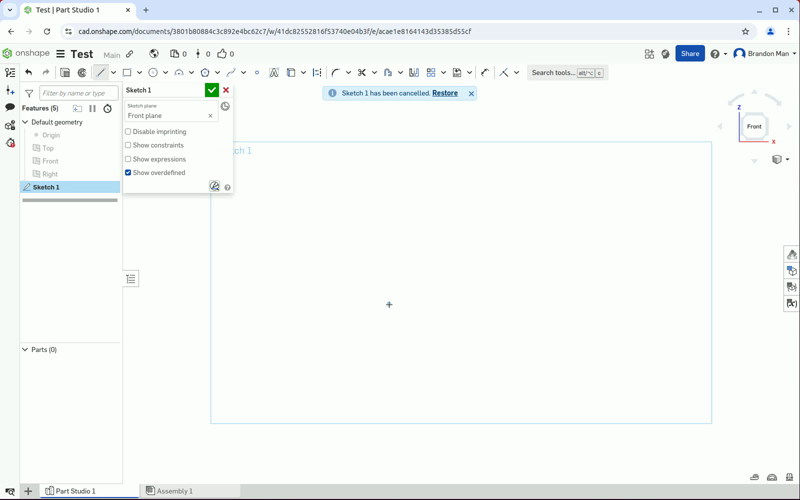
key_down(shift)
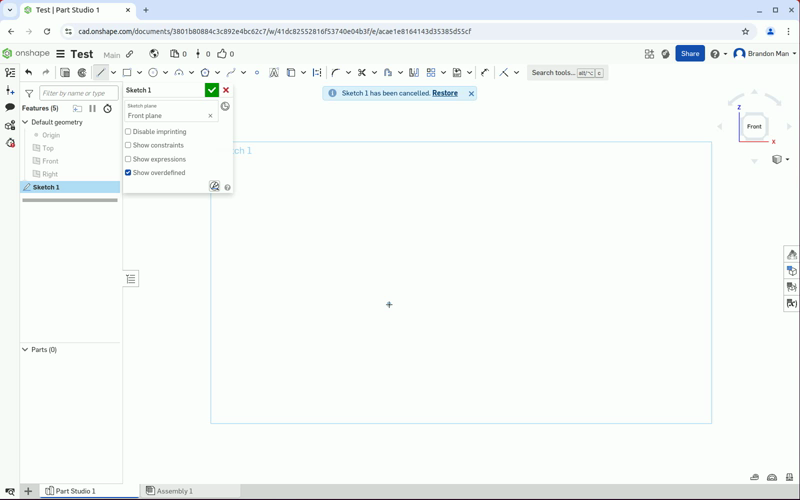
mouse_move(549, 304)
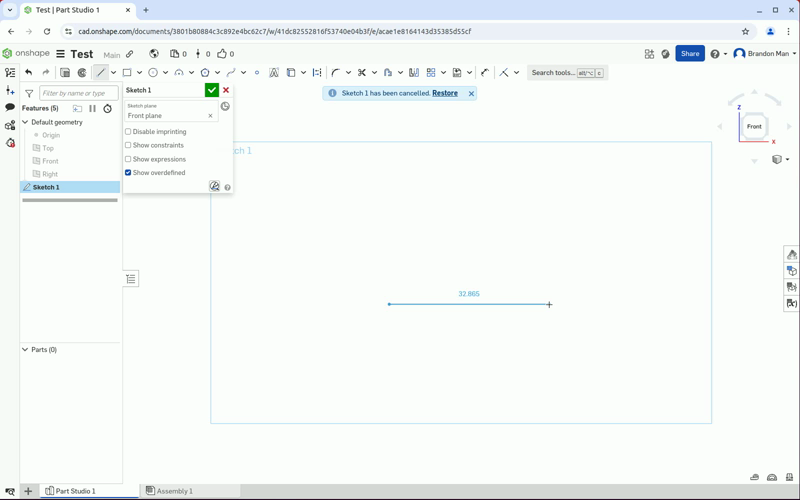
click(549, 304)
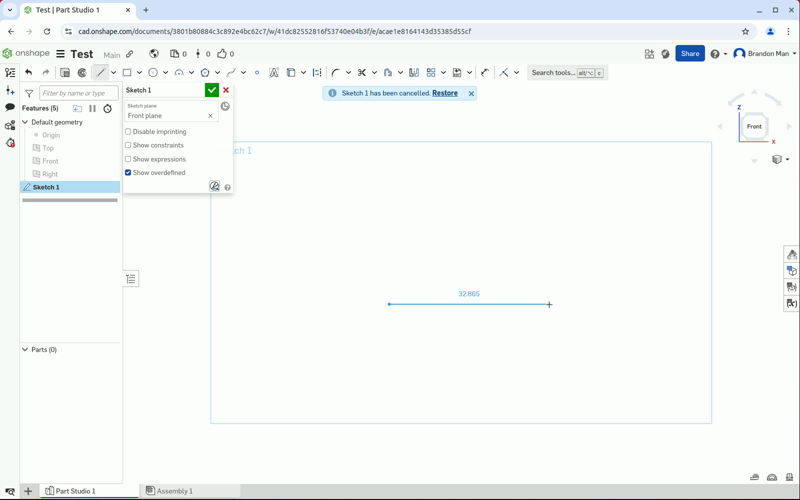
key_up(shift)
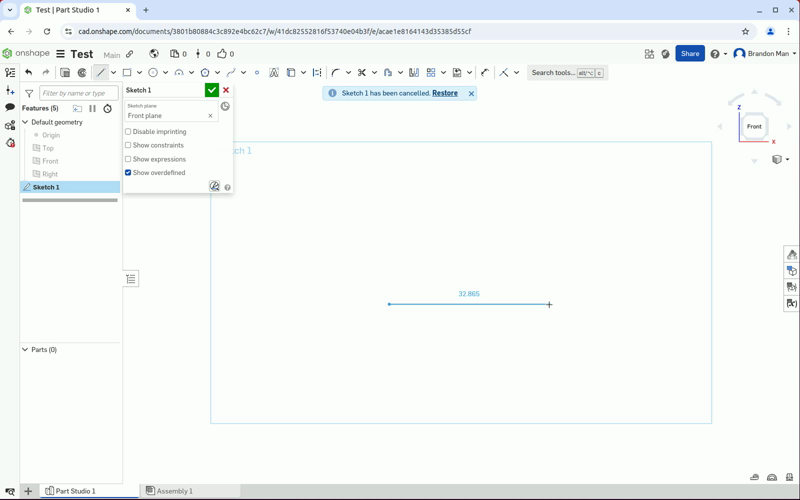
key_down(shift)
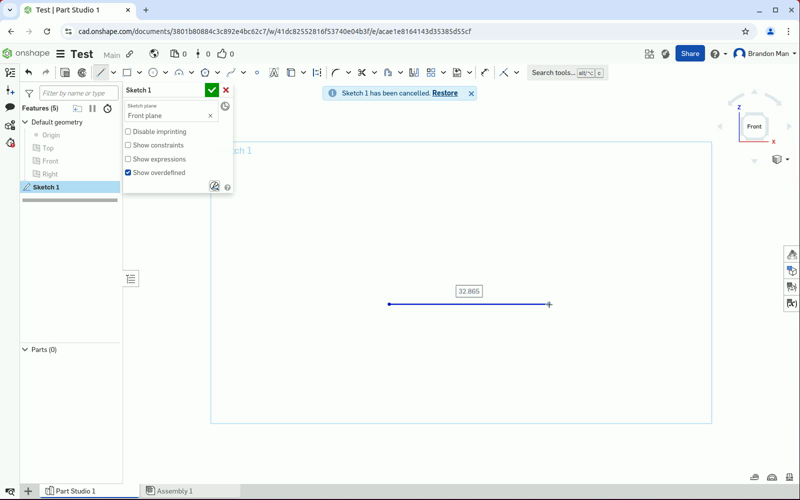
mouse_move(579, 304)
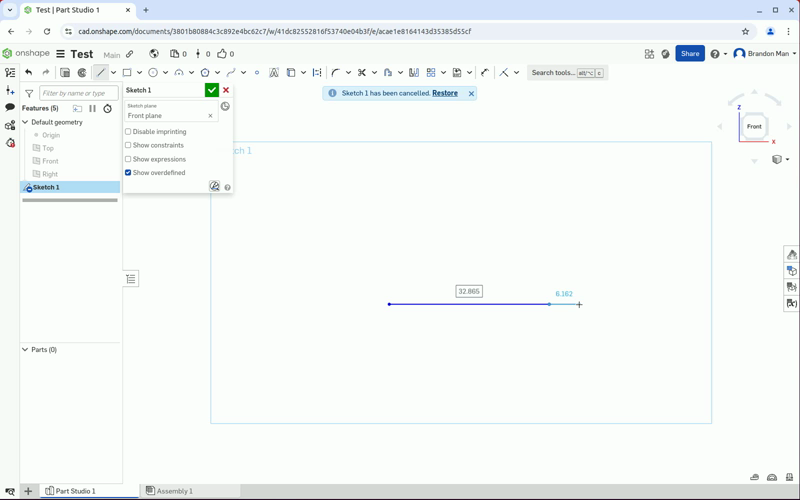
mouse_move(549, 256)
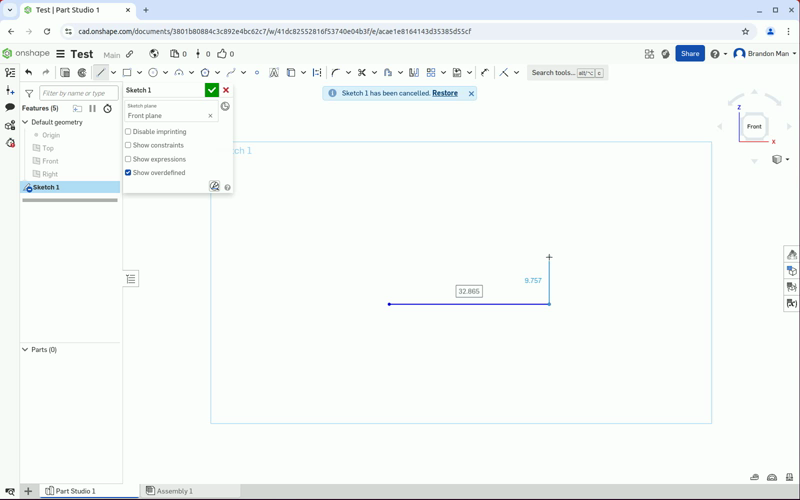
click(549, 256)
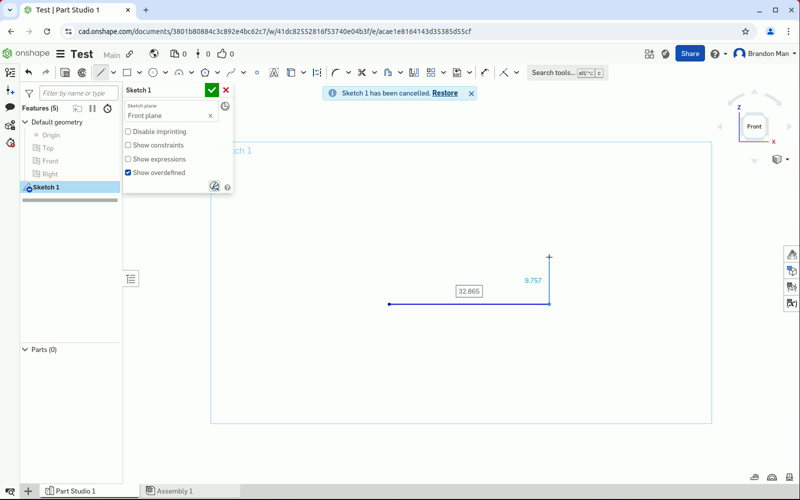
key_up(shift)
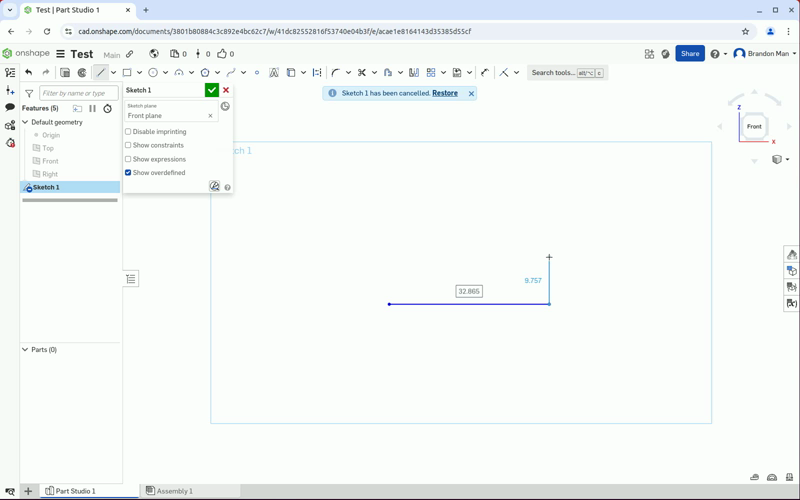
key_down(shift)
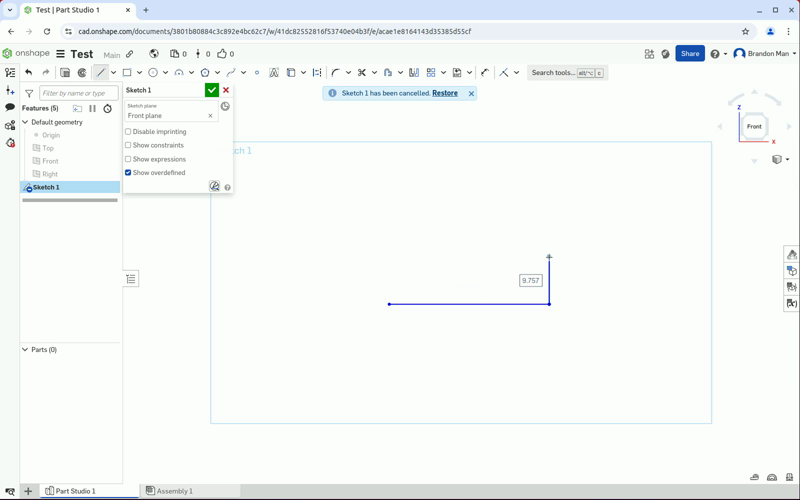
mouse_move(473, 256)
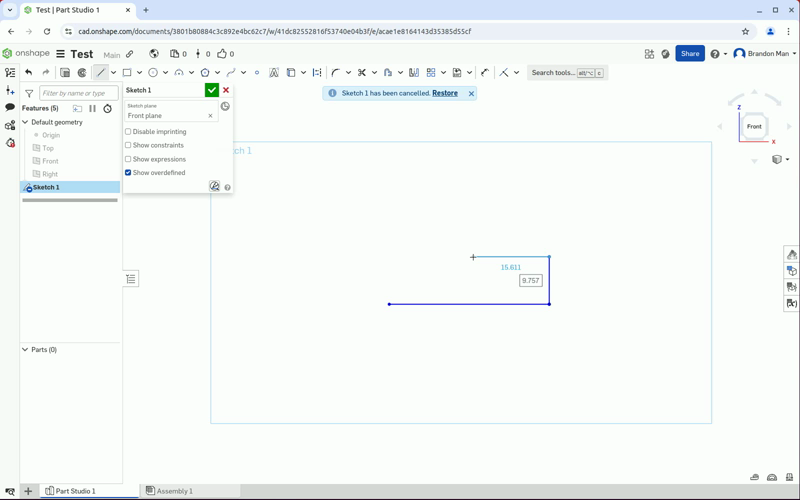
click(473, 256)
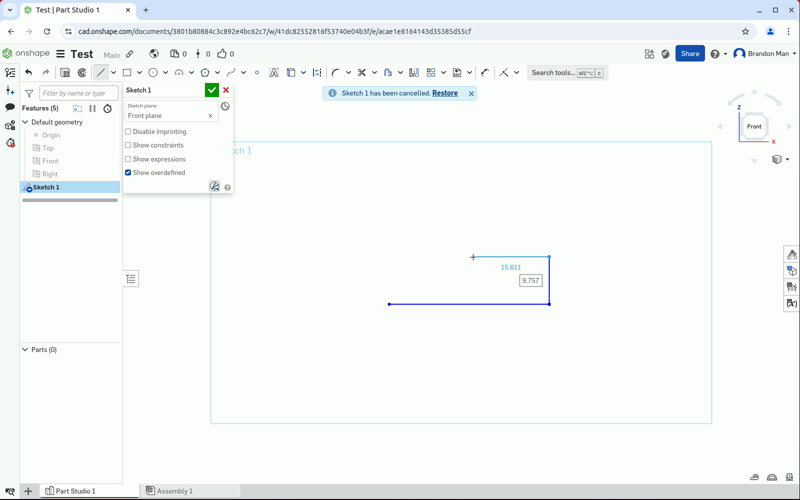
key_up(shift)
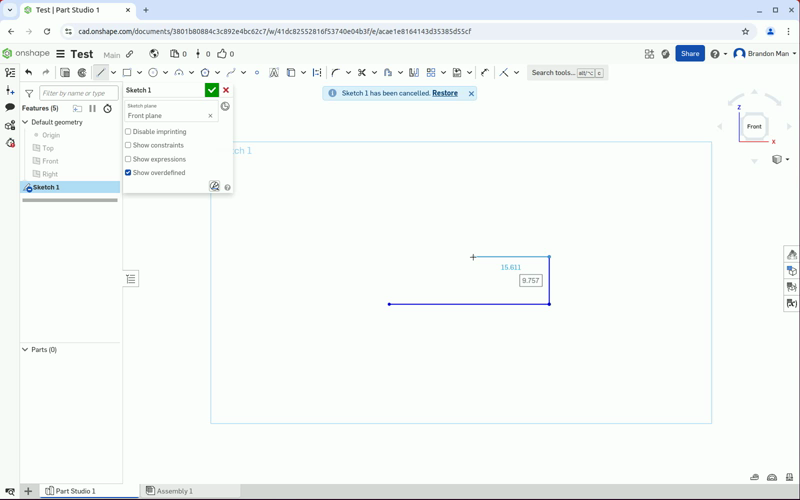
key(esc)
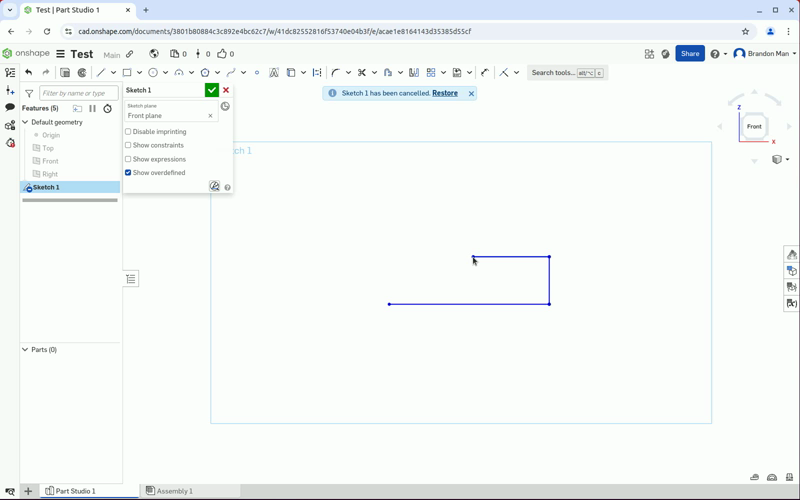
key(a)
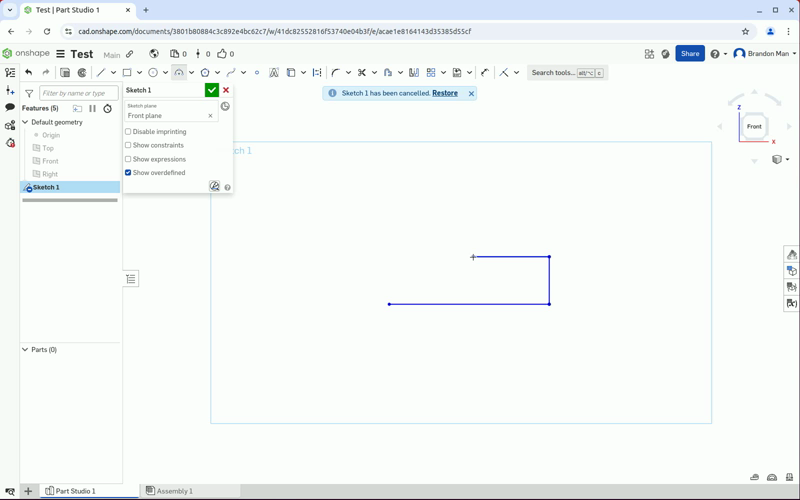
mouse_move(473, 256)
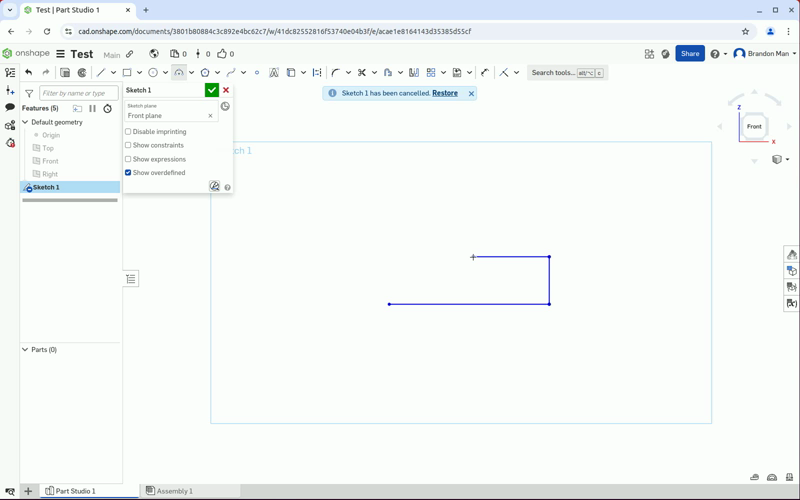
click(473, 256)
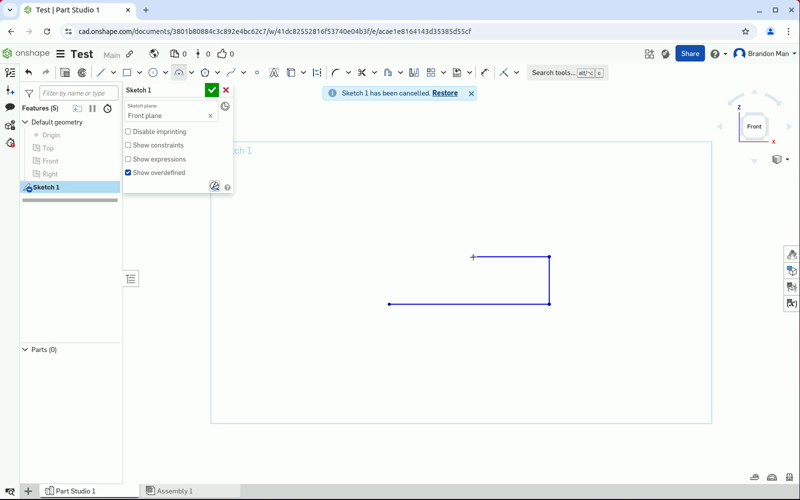
key_down(shift)
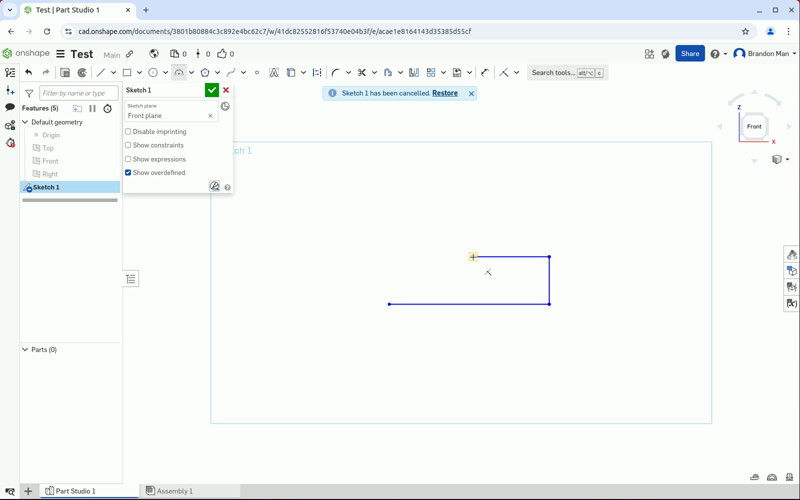
mouse_move(402, 256)
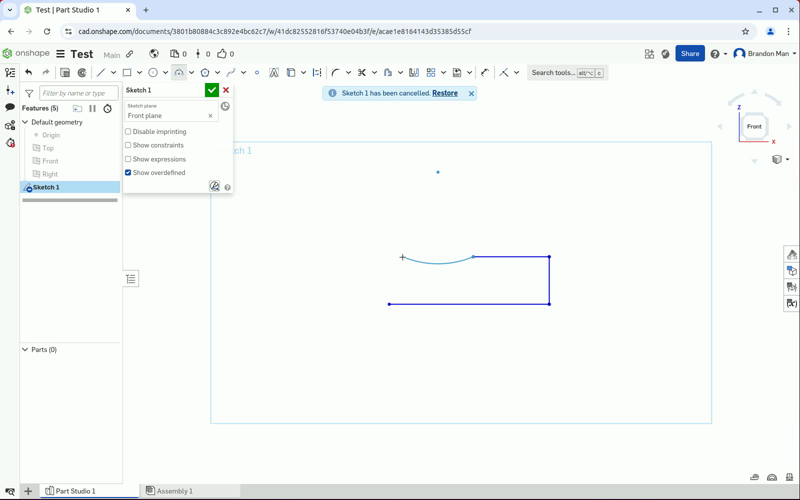
click(402, 256)
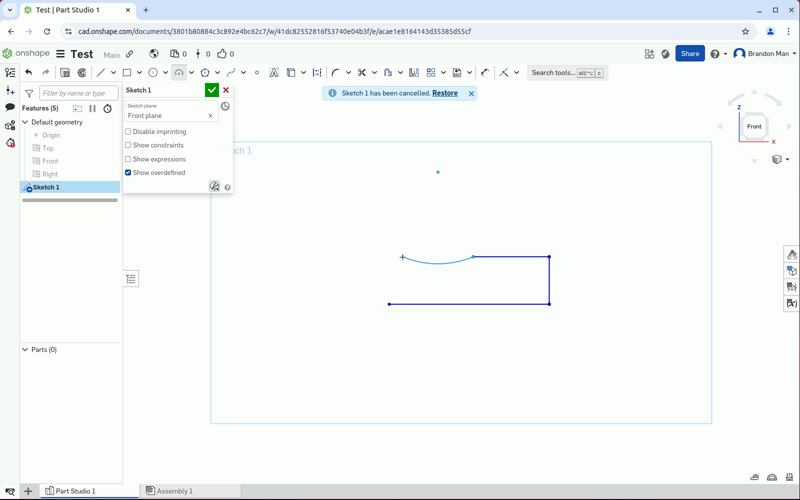
mouse_move(437, 296)
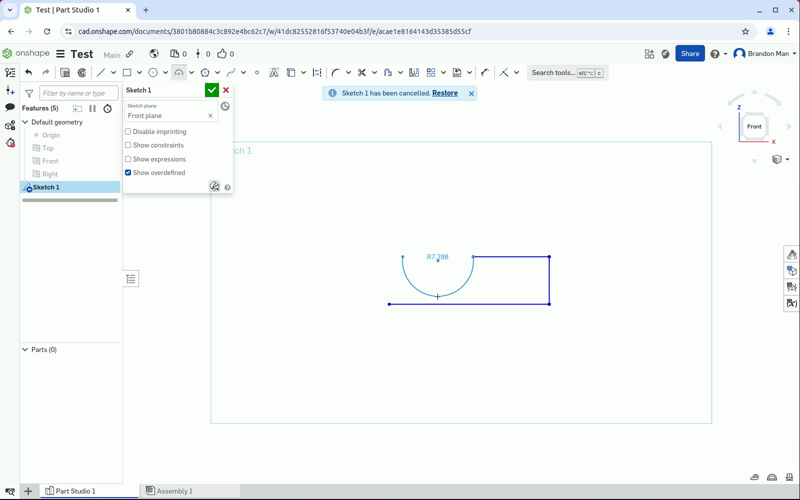
click(437, 296)
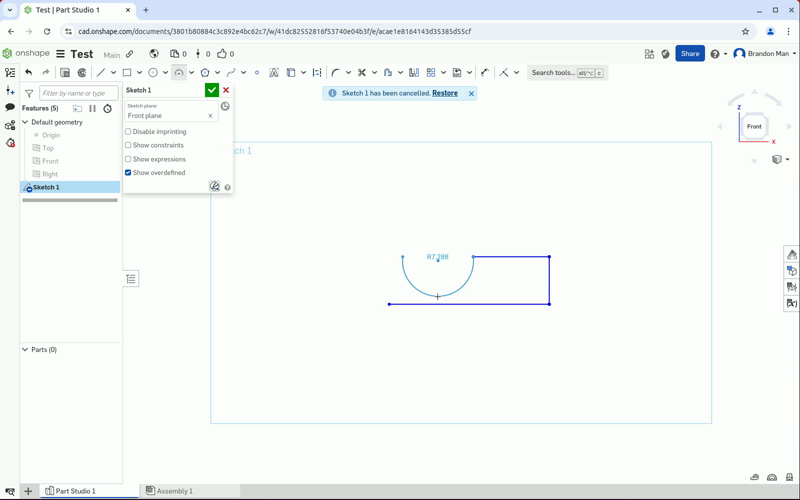
key_up(shift)
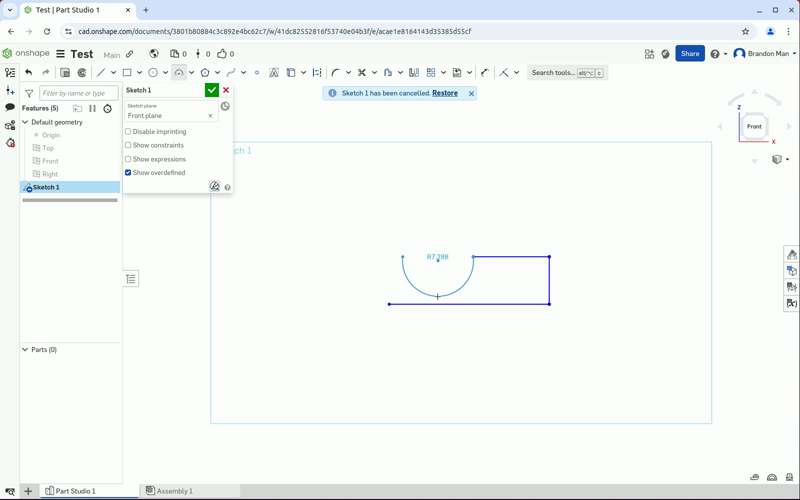
key(esc)
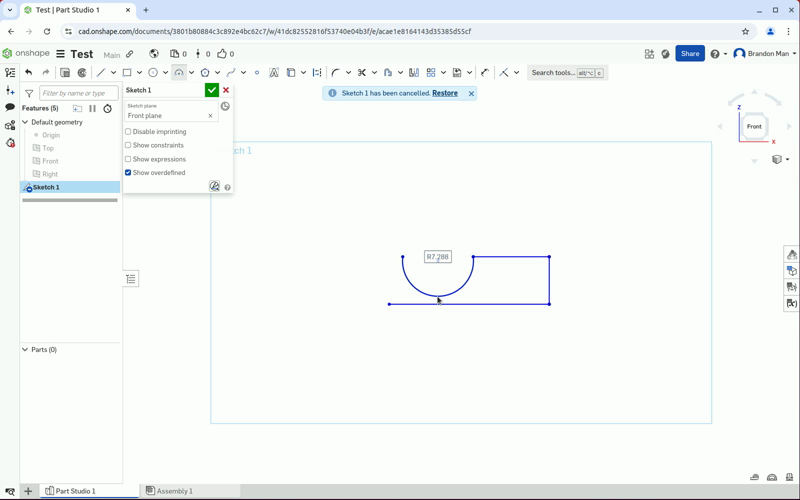
key(l)
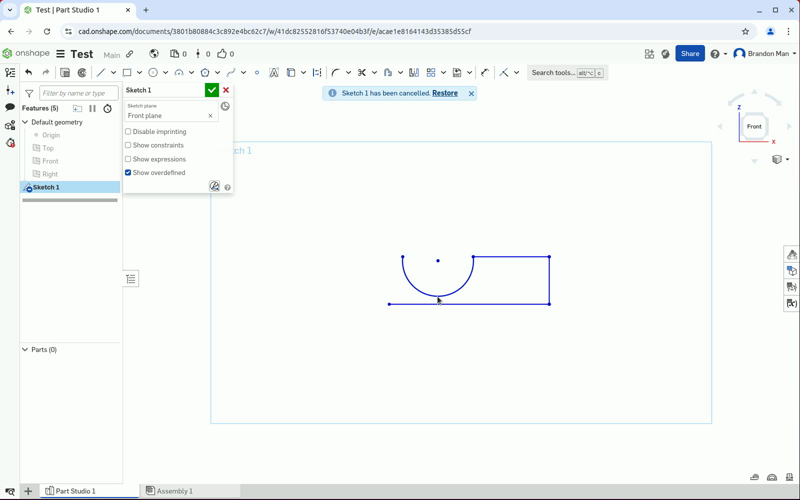
mouse_move(402, 256)
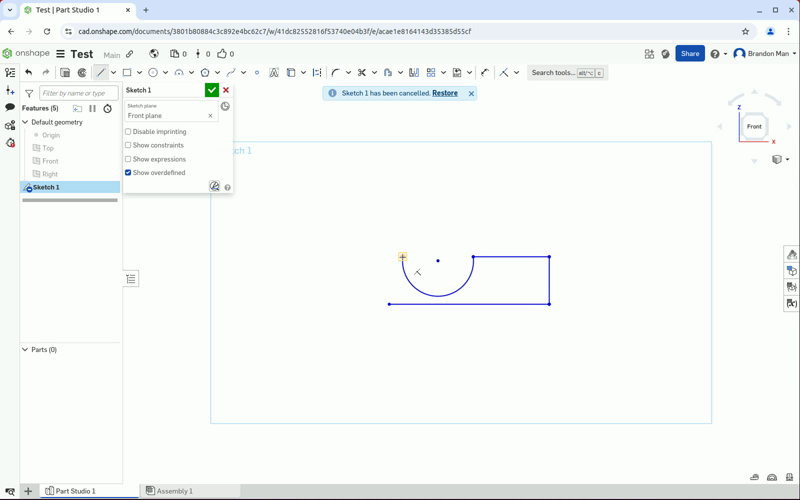
click(402, 256)
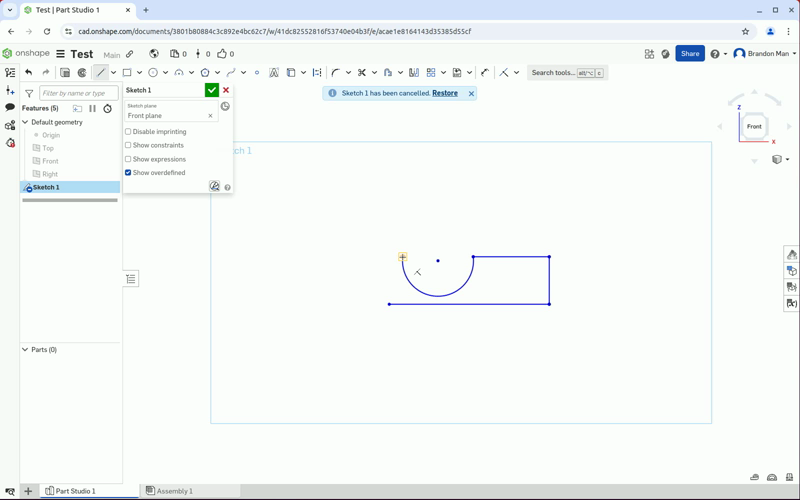
key_down(shift)
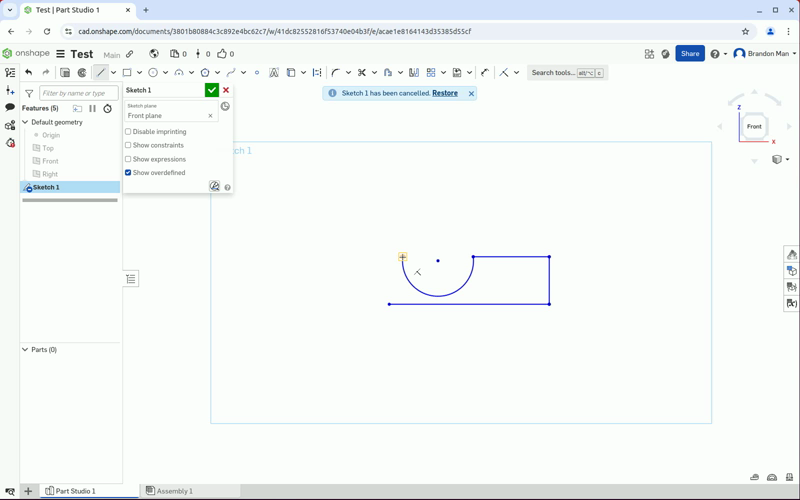
mouse_move(432, 256)
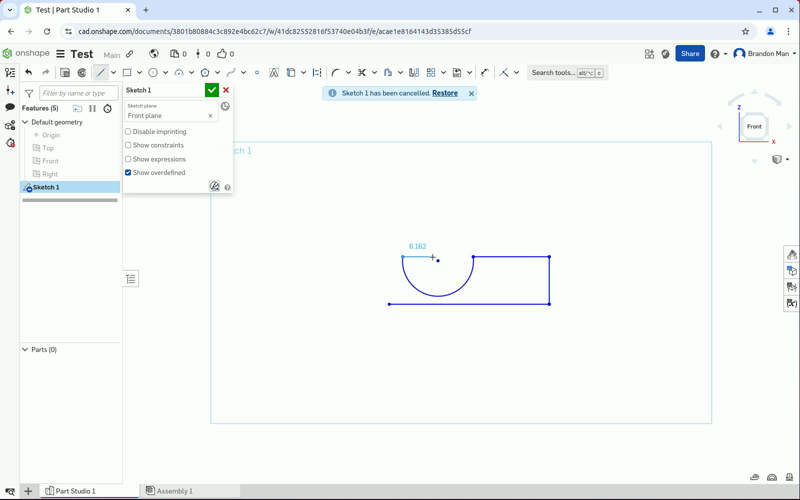
mouse_move(389, 256)
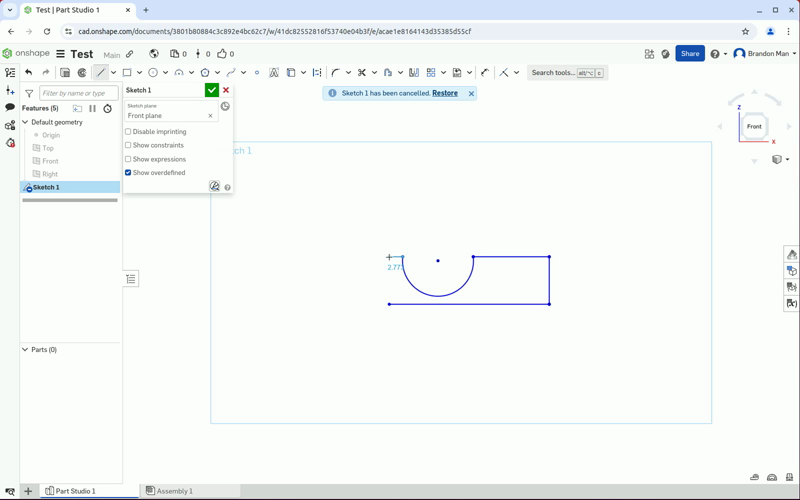
click(389, 256)
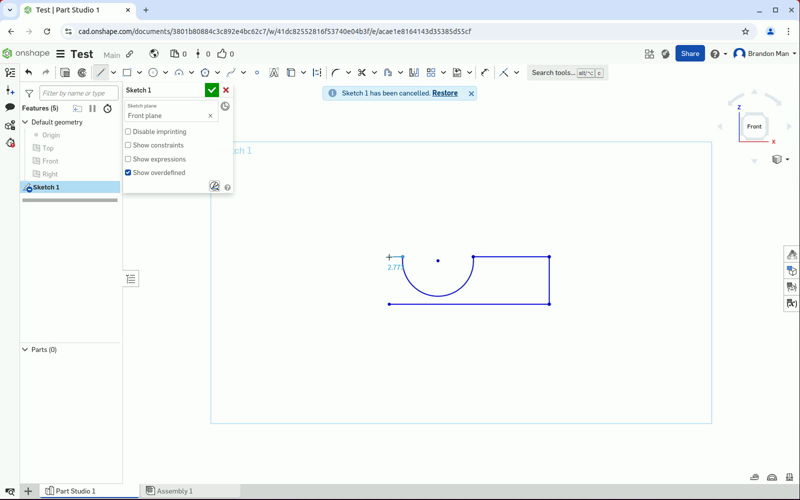
key_up(shift)
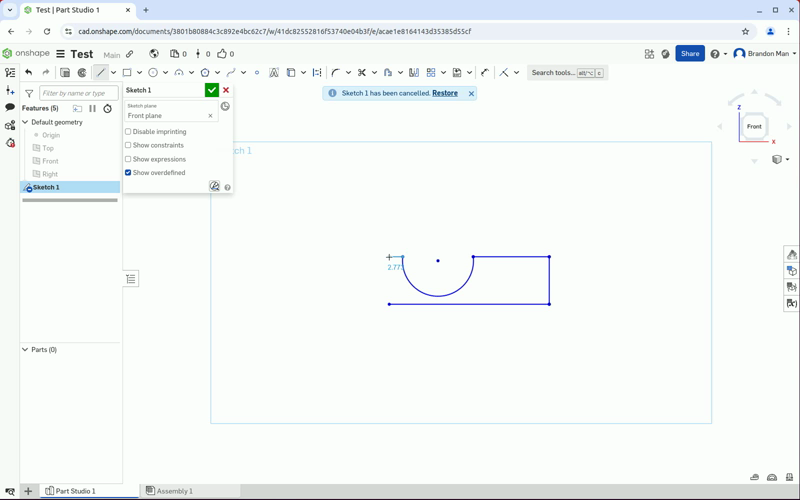
mouse_move(419, 256)
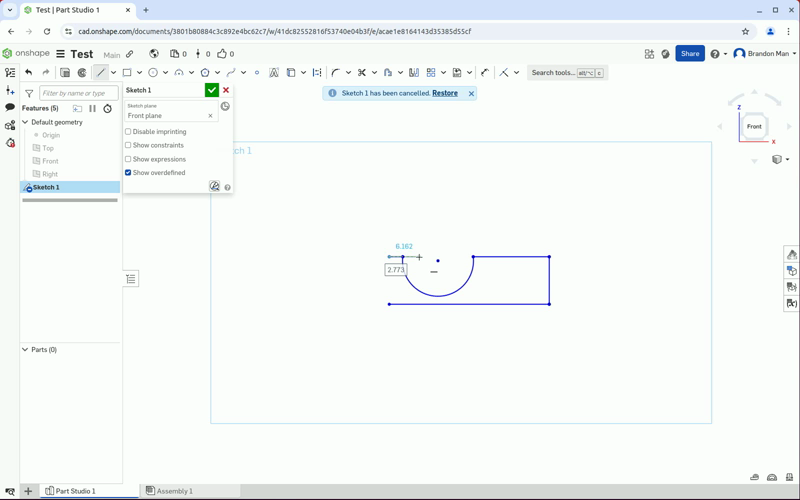
key_down(shift)
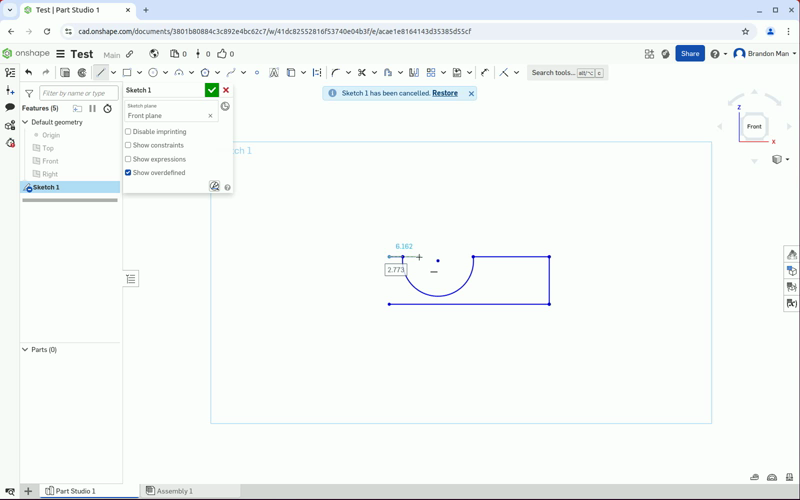
mouse_move(389, 304)
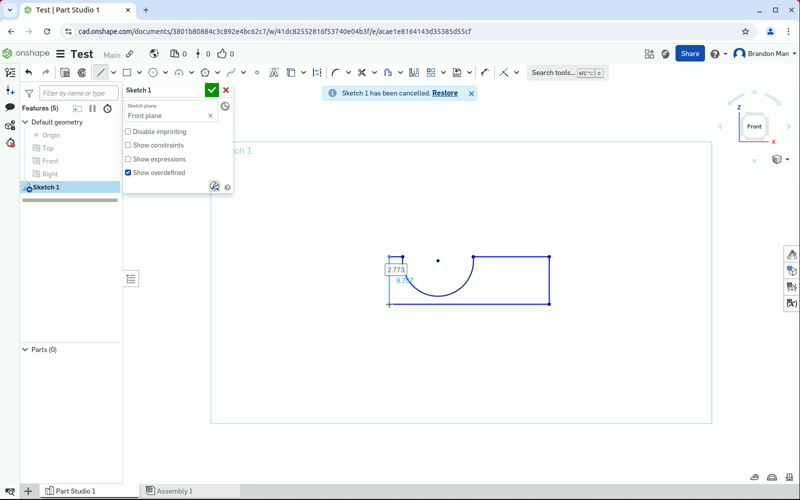
key_up(shift)
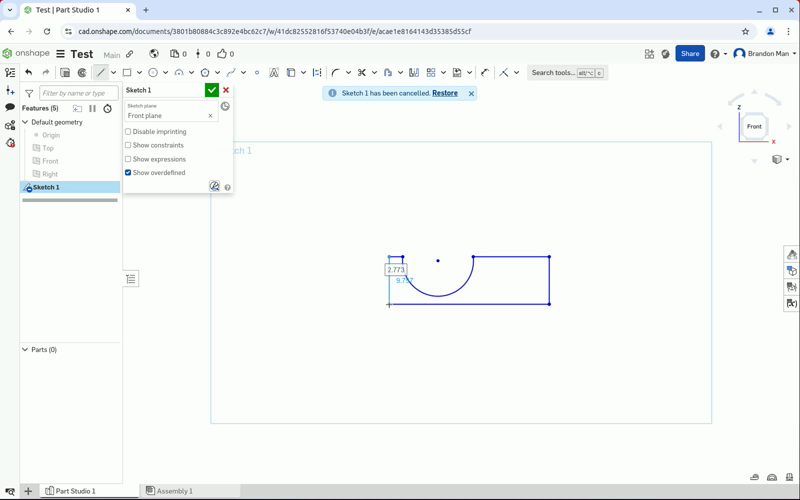
click(389, 304)
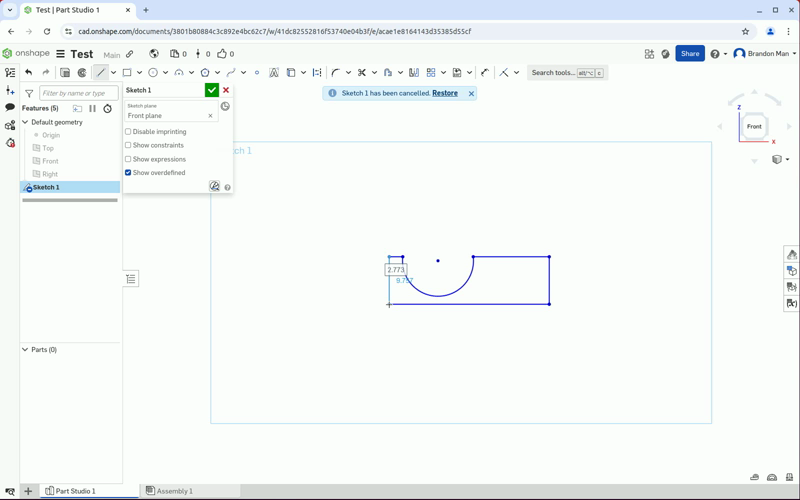
key(esc)
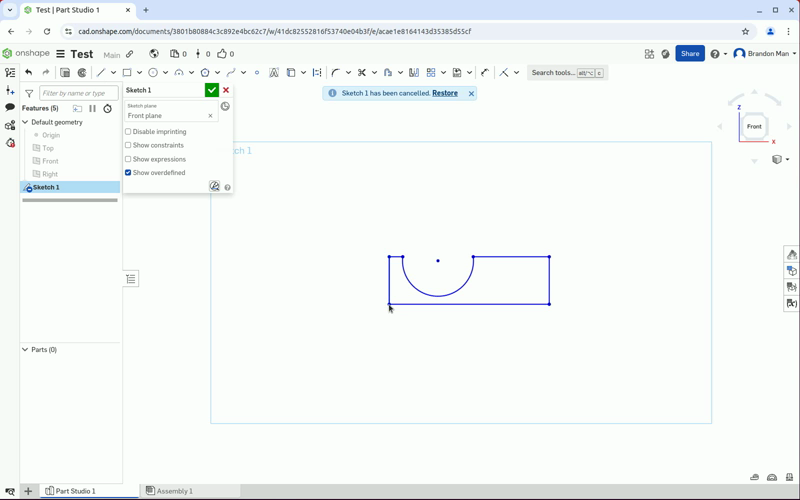
mouse_move(488, 264)
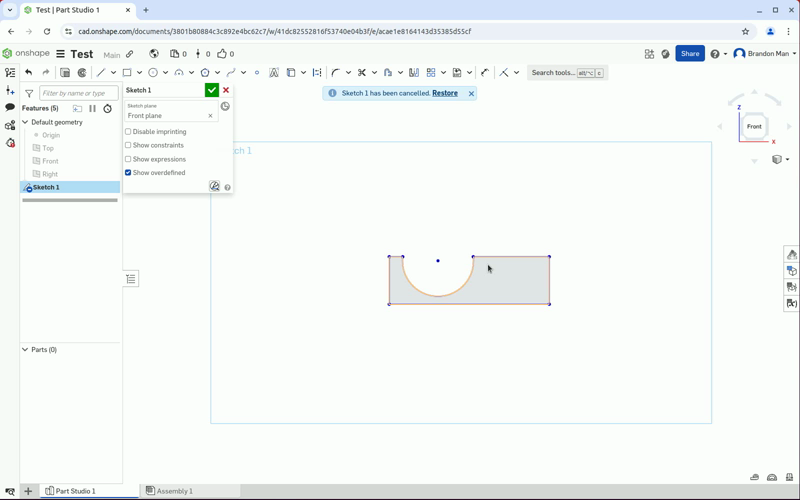
click(488, 264)
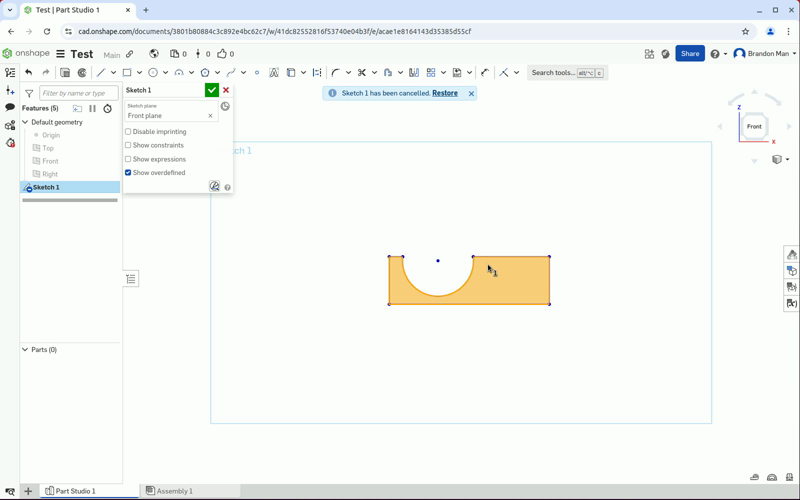
mouse_move(73, 352)
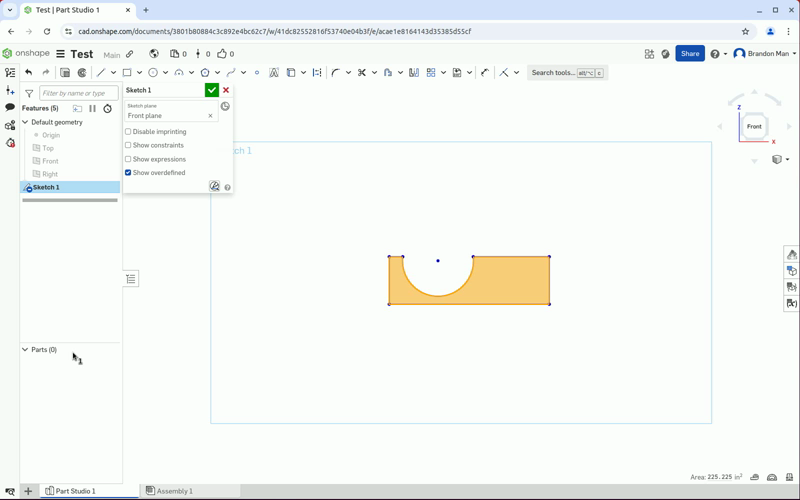
key(shift+y)
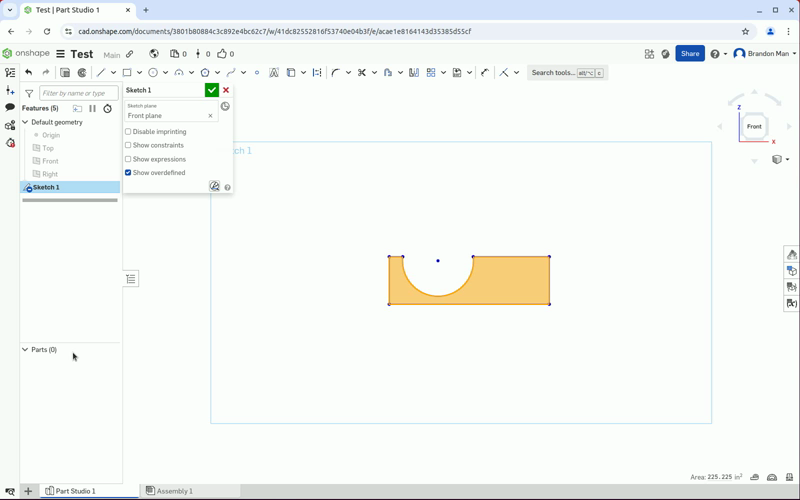
key(shift+e)
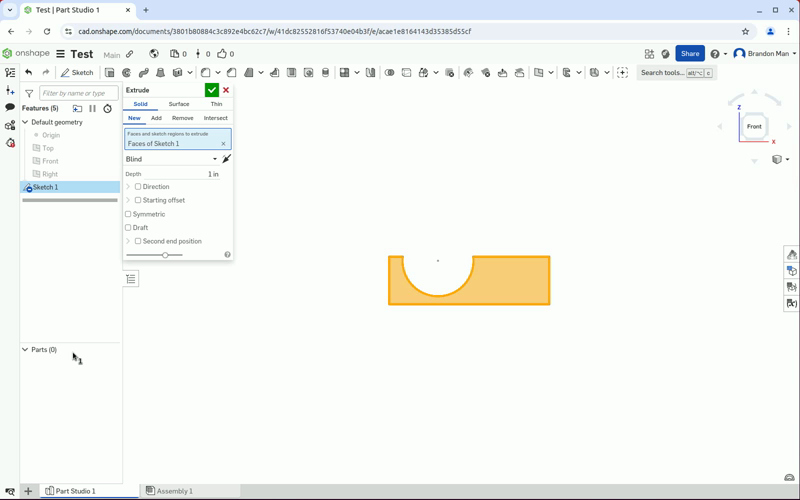
mouse_move(143, 106)
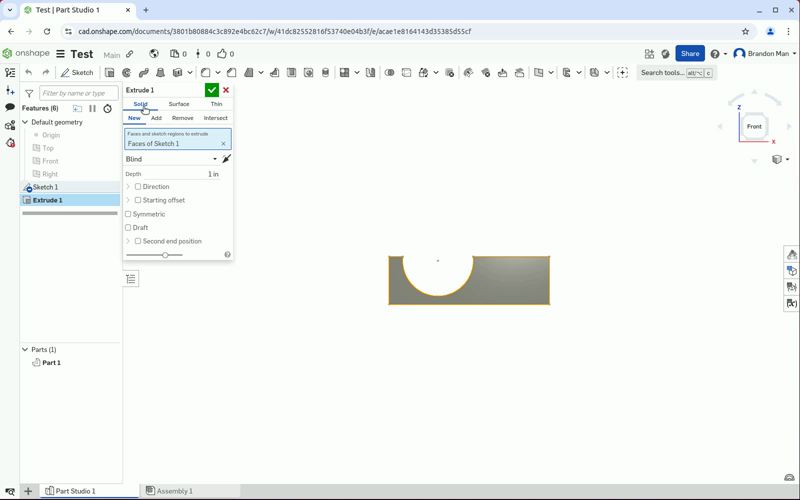
click(143, 106)
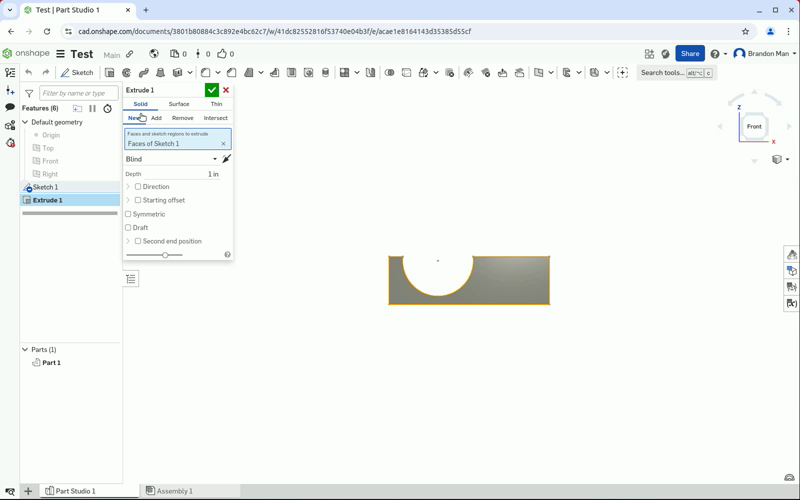
mouse_move(137, 120)
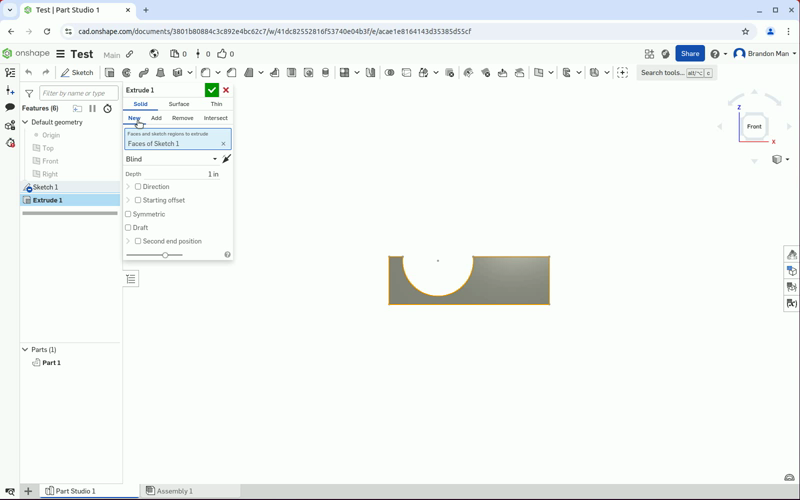
click(137, 120)
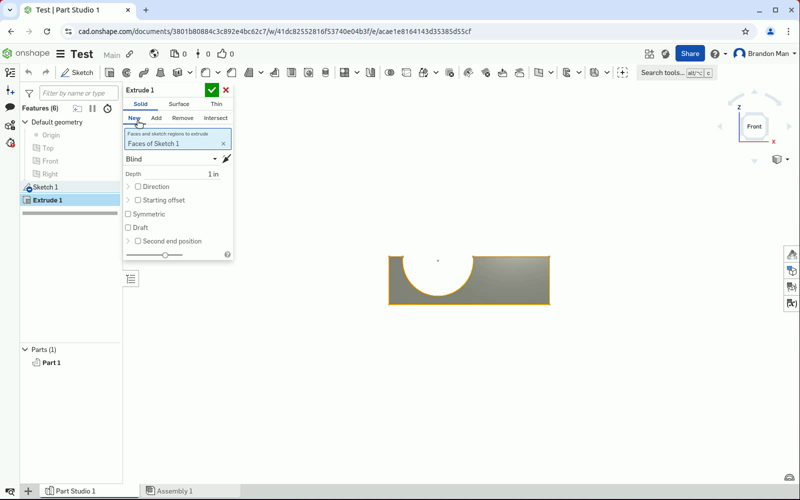
key(tab, 4)
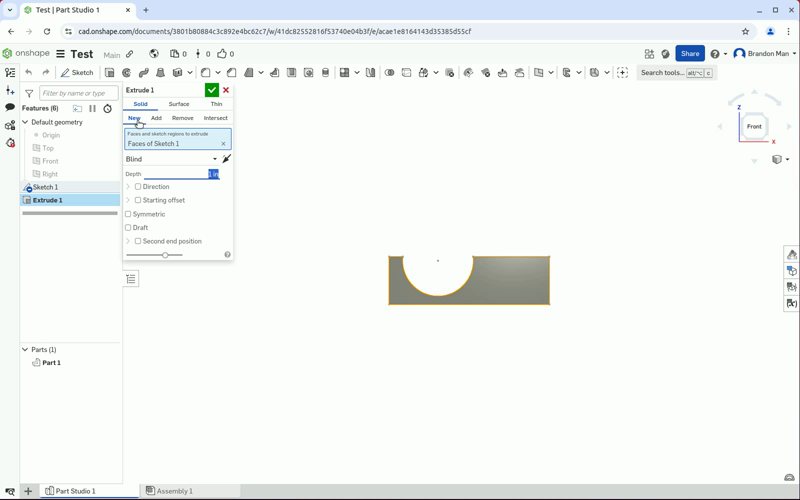
text(23.108)
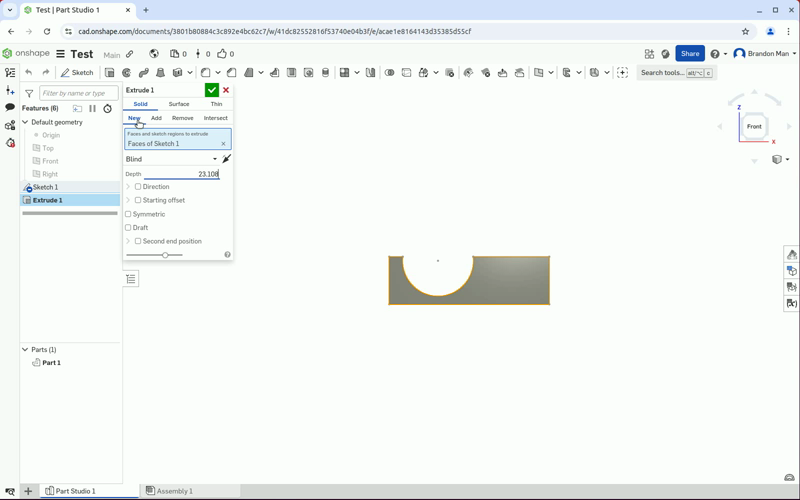
key(enter)
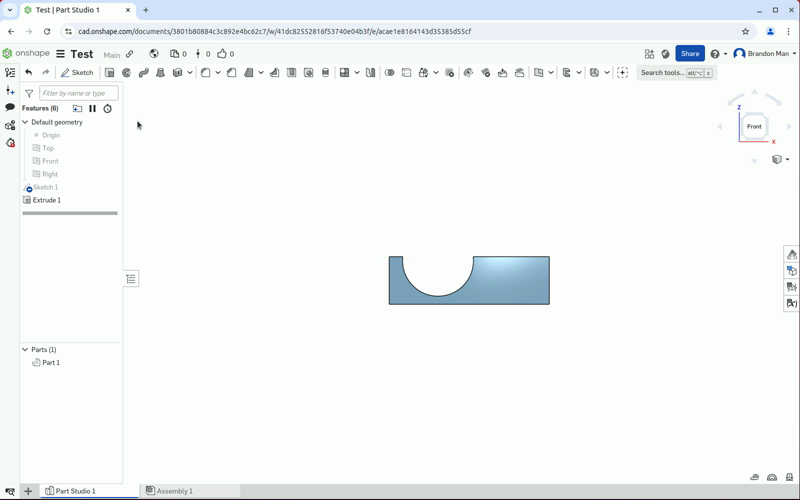
key(shift+h)
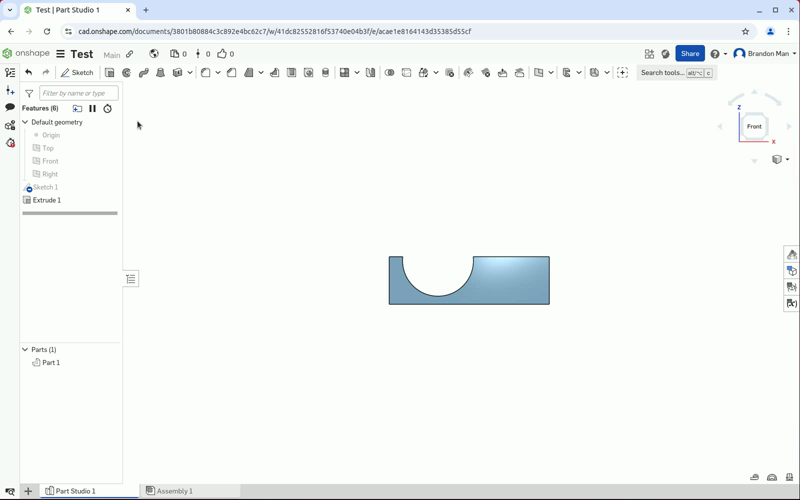
key(shift+h)
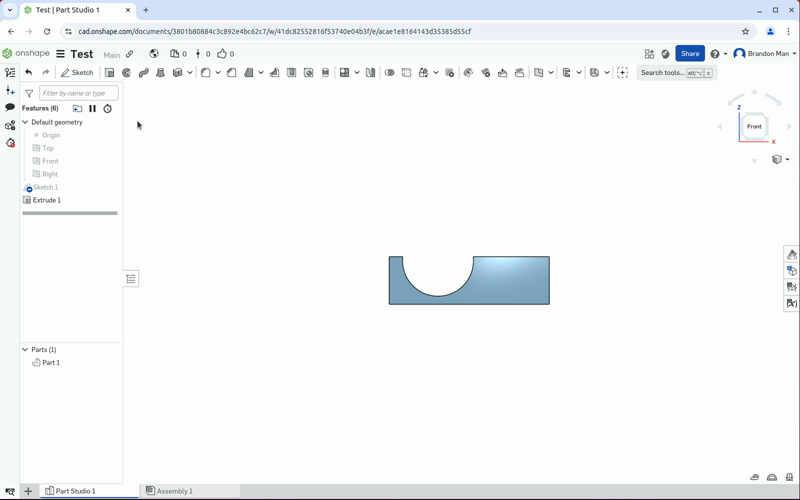
mouse_move(73, 189)
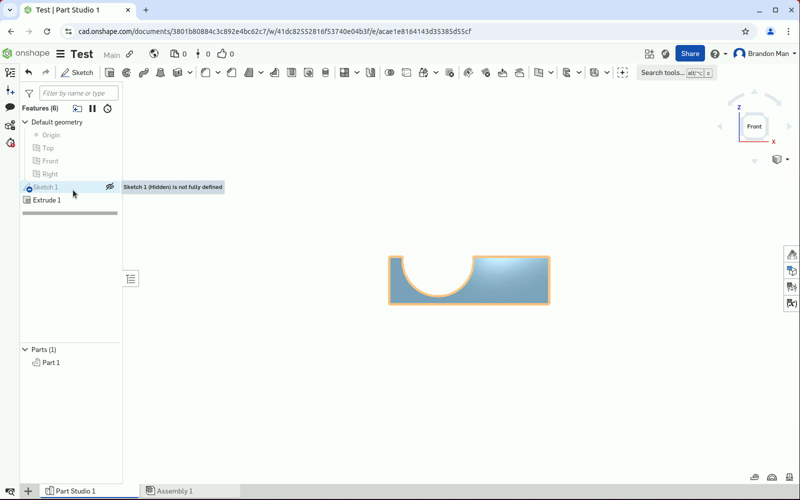
click(73, 189)
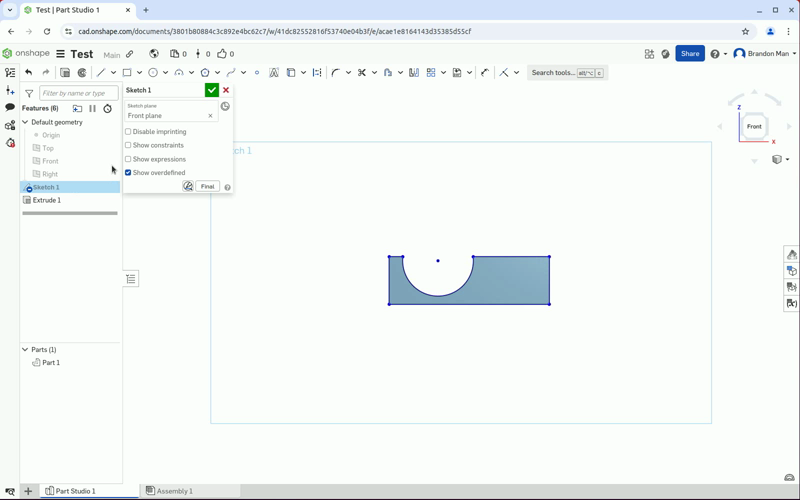
mouse_move(229, 92)
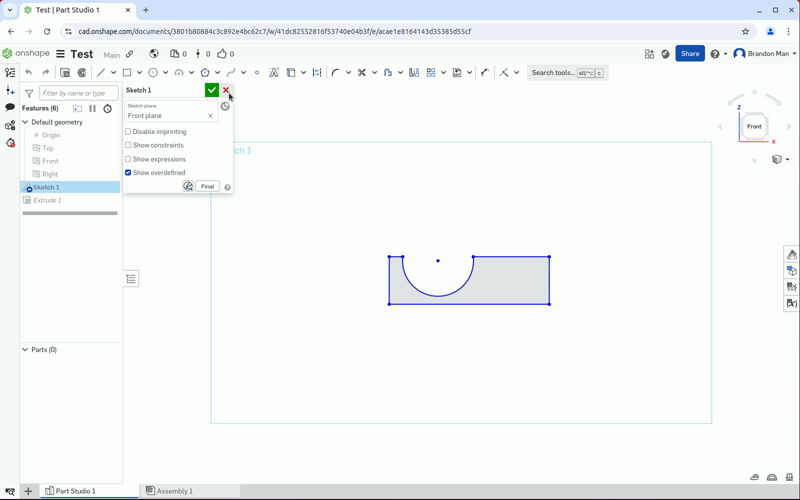
click(229, 92)
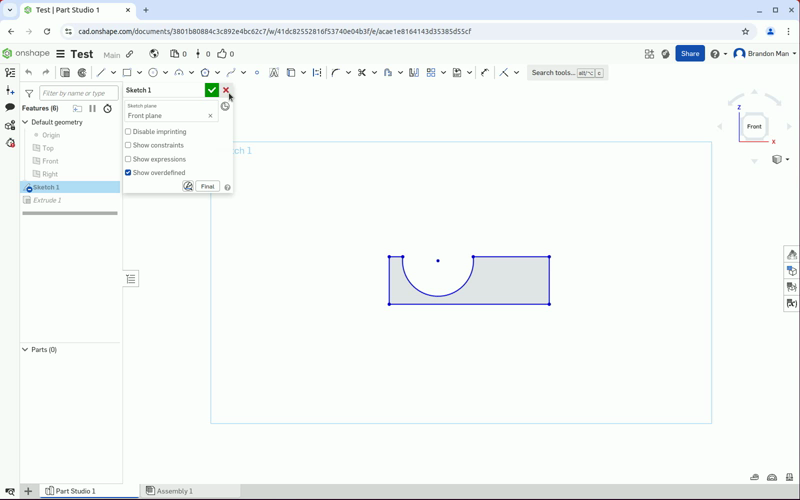
key(shift+s)
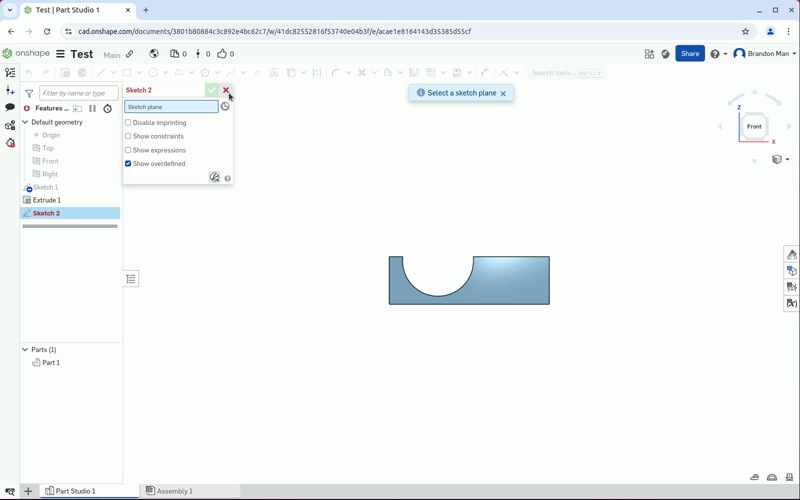
mouse_move(73, 163)
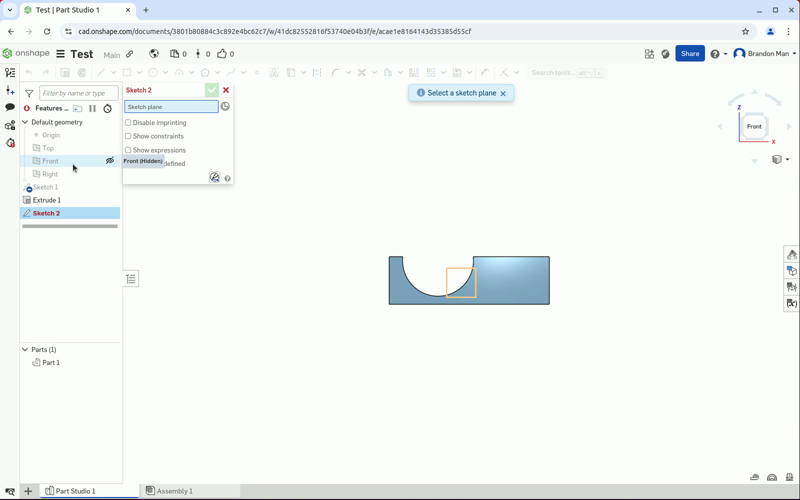
click(73, 163)
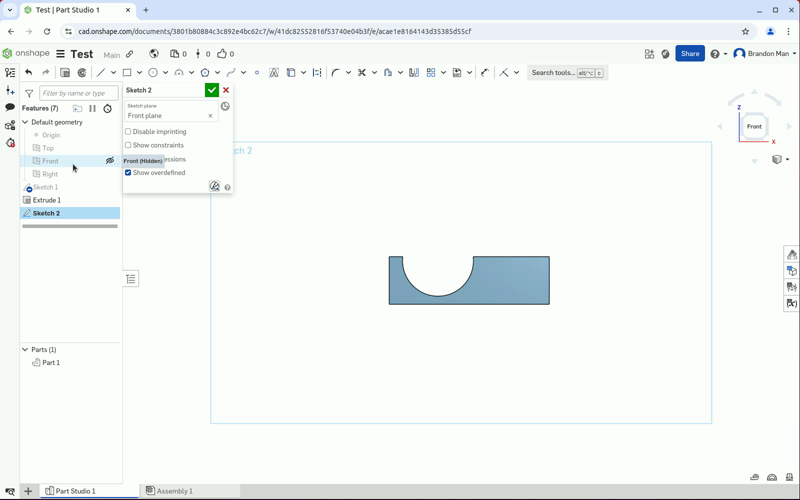
mouse_move(73, 352)
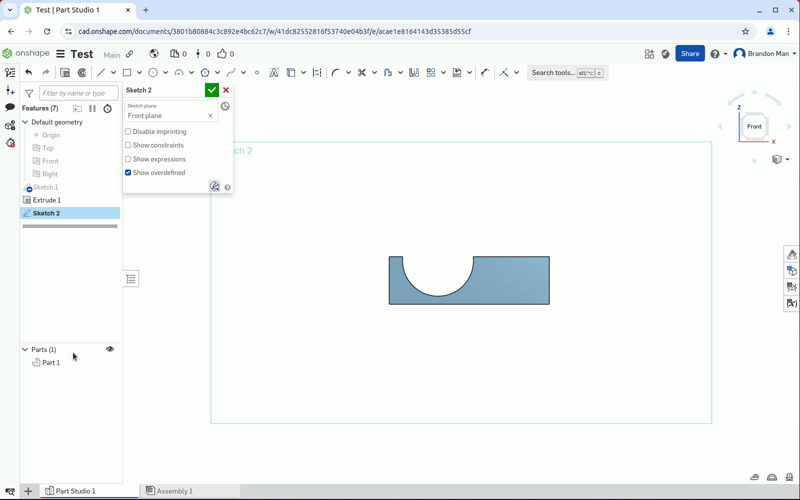
key(y)
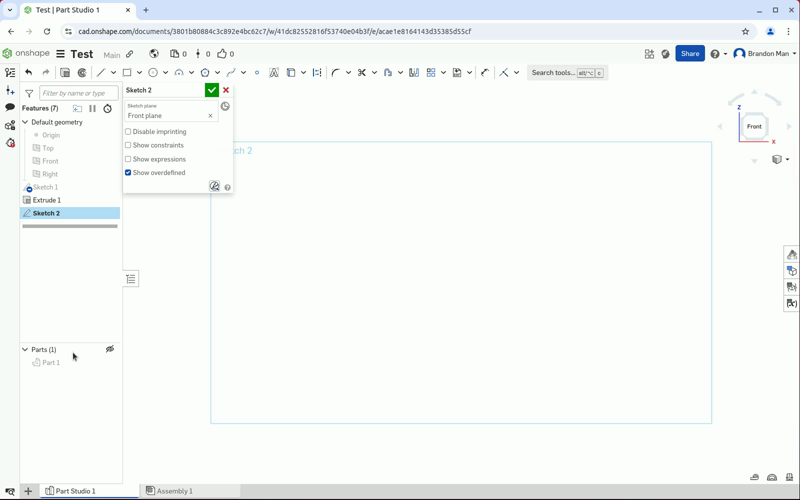
key(l)
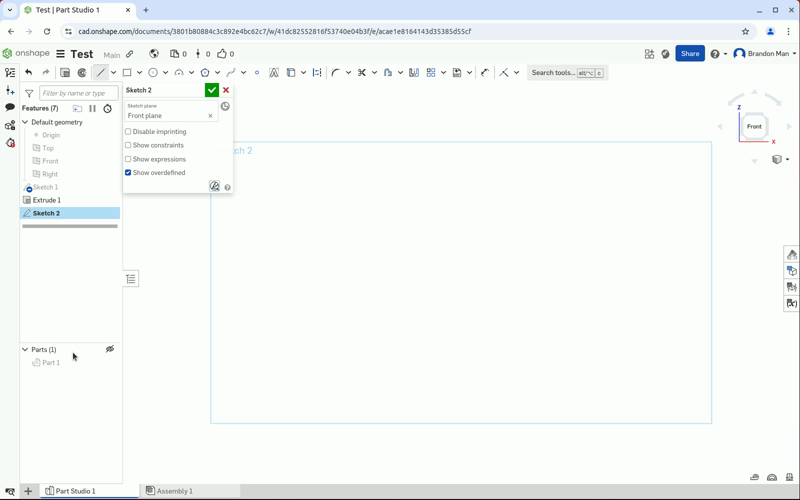
key_down(shift)
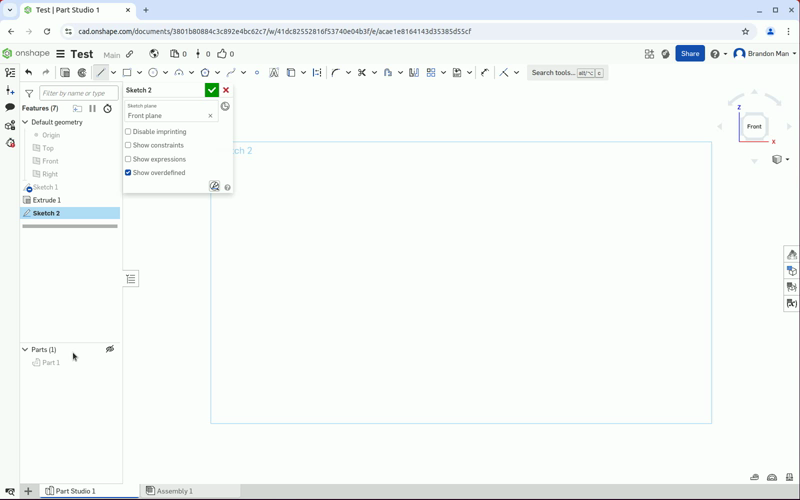
mouse_move(401, 254)
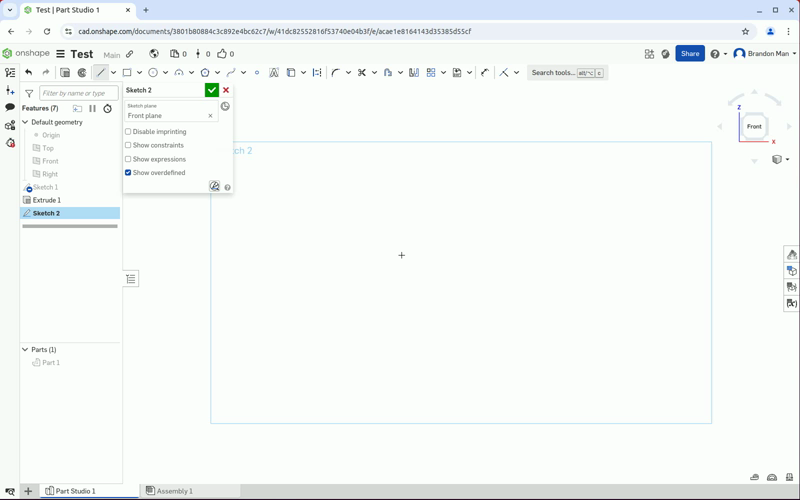
click(401, 254)
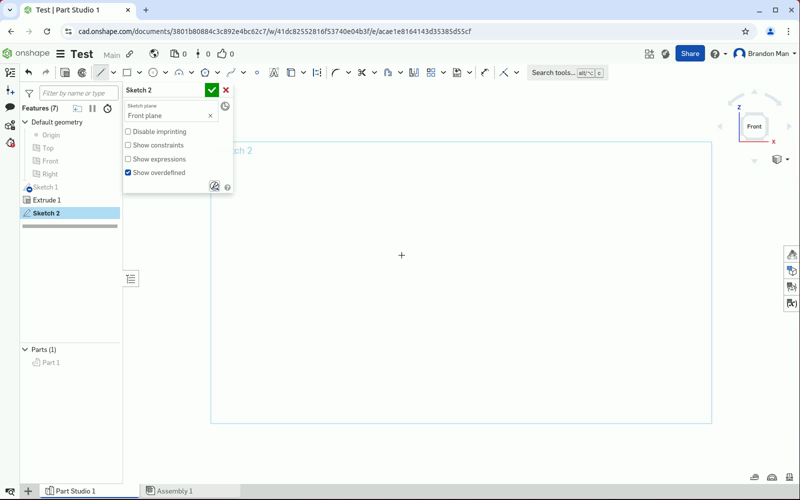
key_up(shift)
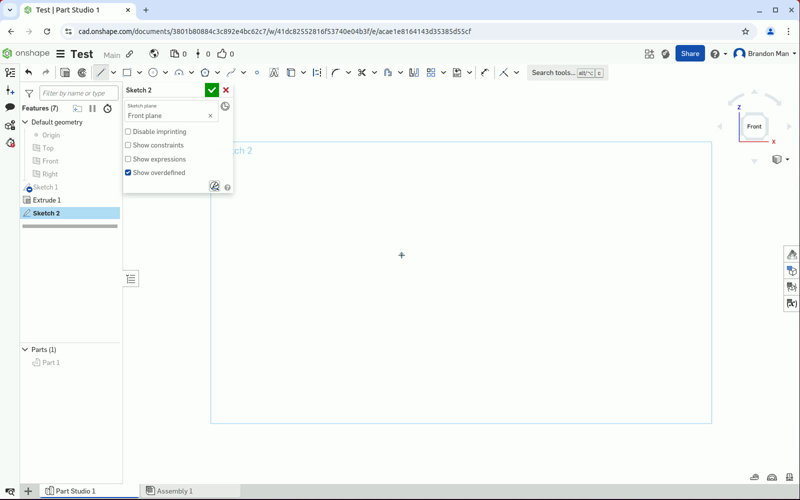
key_down(shift)
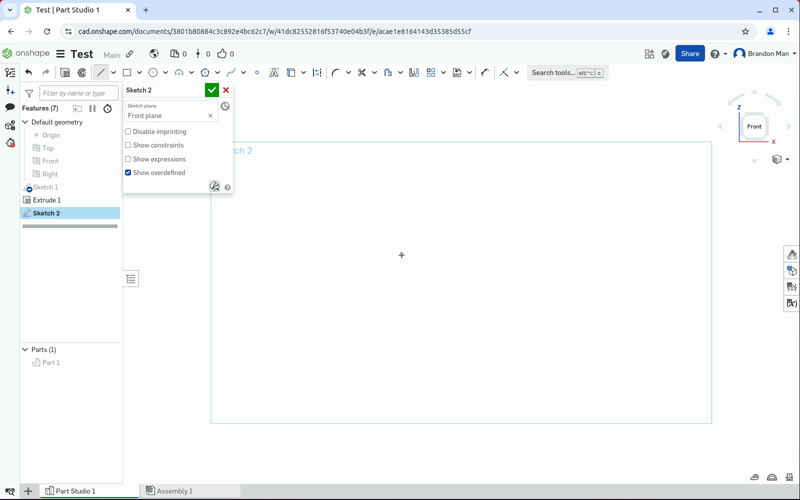
mouse_move(475, 254)
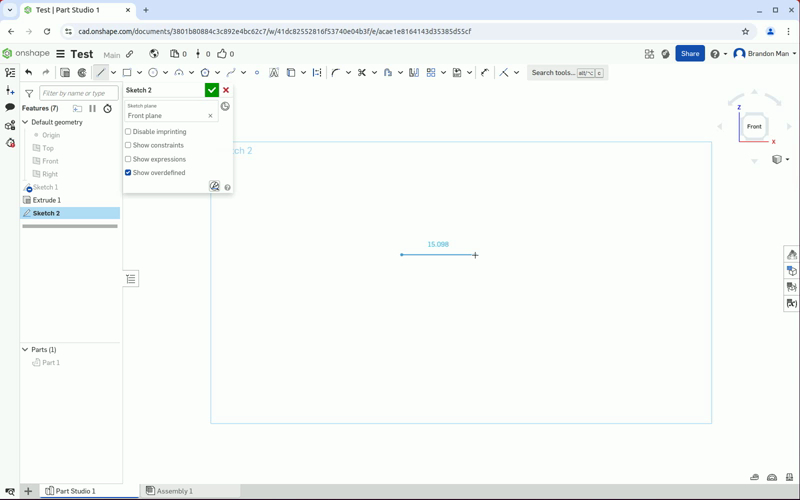
click(475, 254)
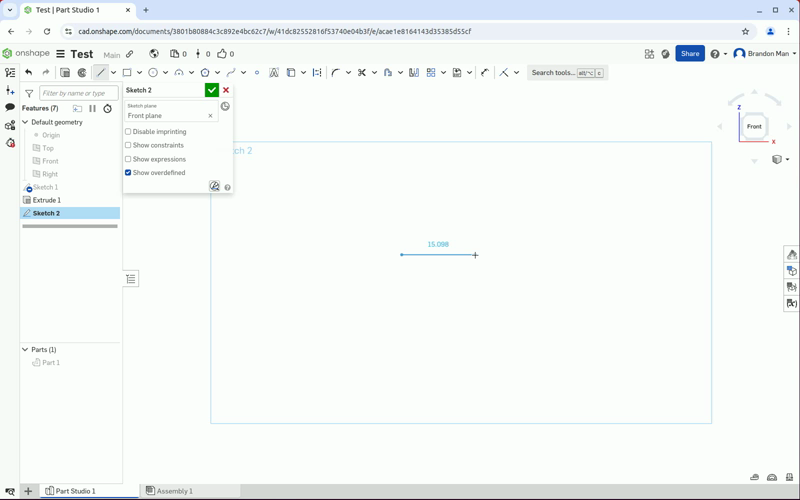
key_up(shift)
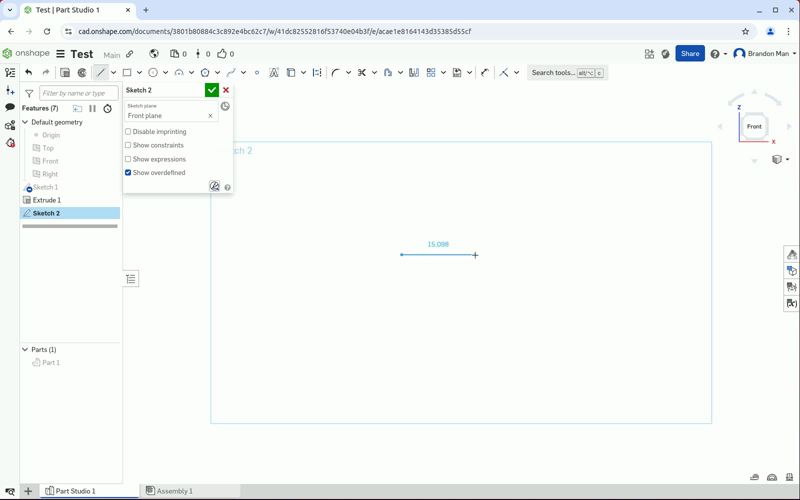
key(esc)
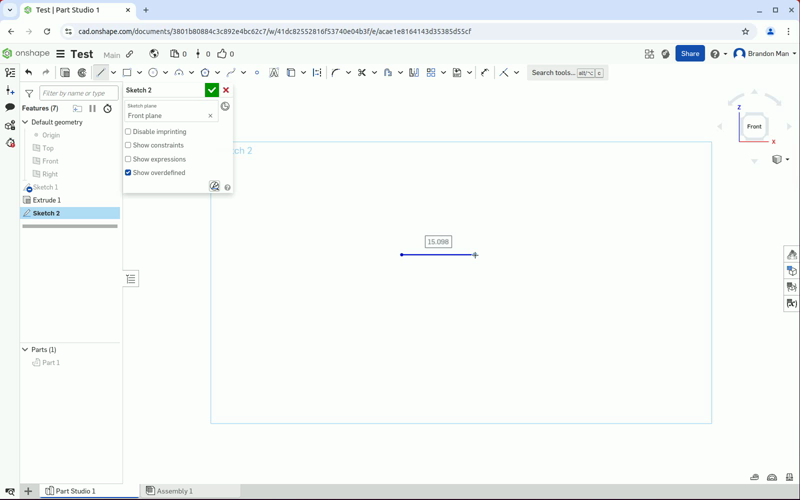
key(a)
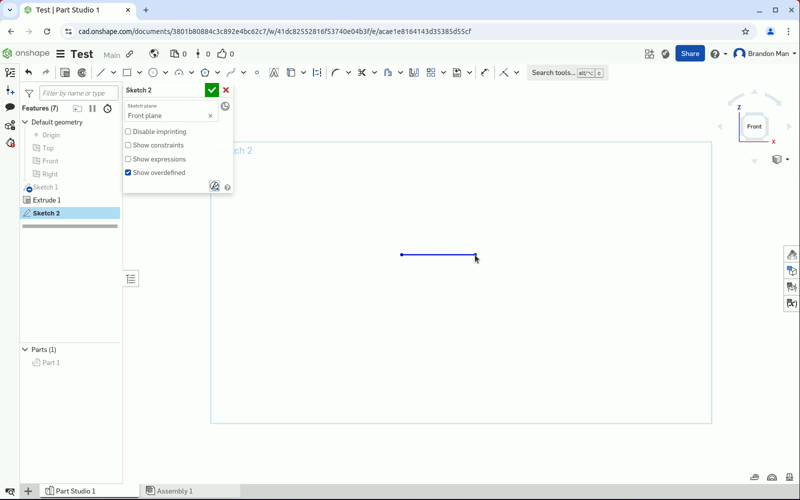
mouse_move(475, 254)
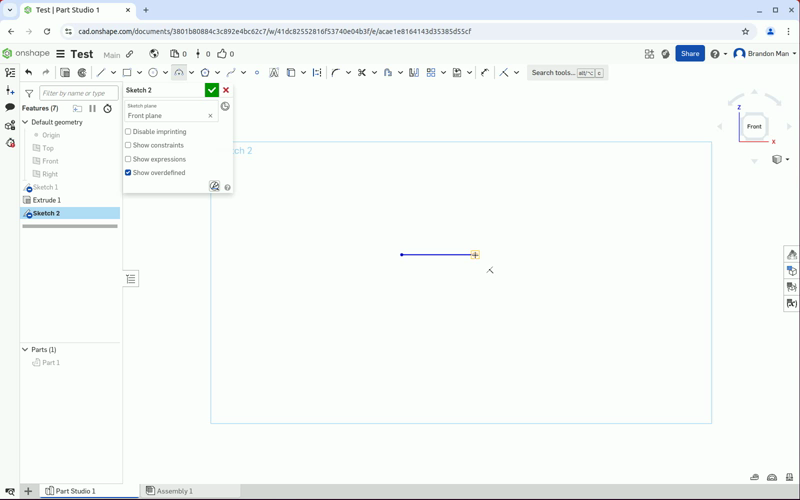
click(475, 254)
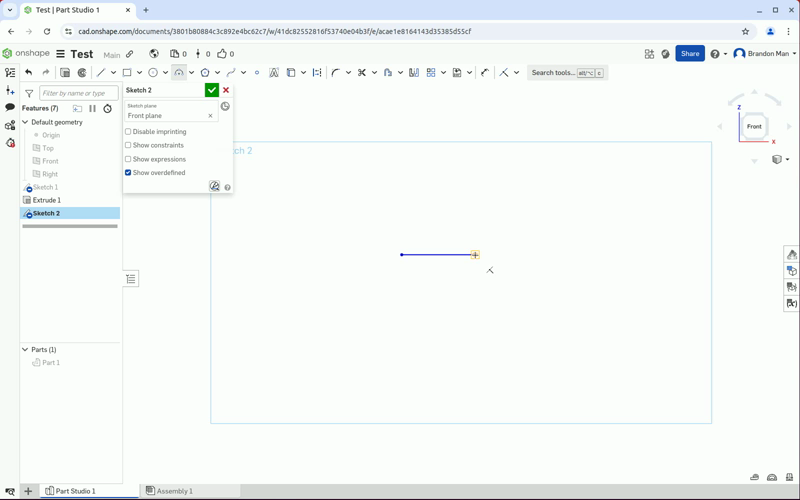
mouse_move(401, 254)
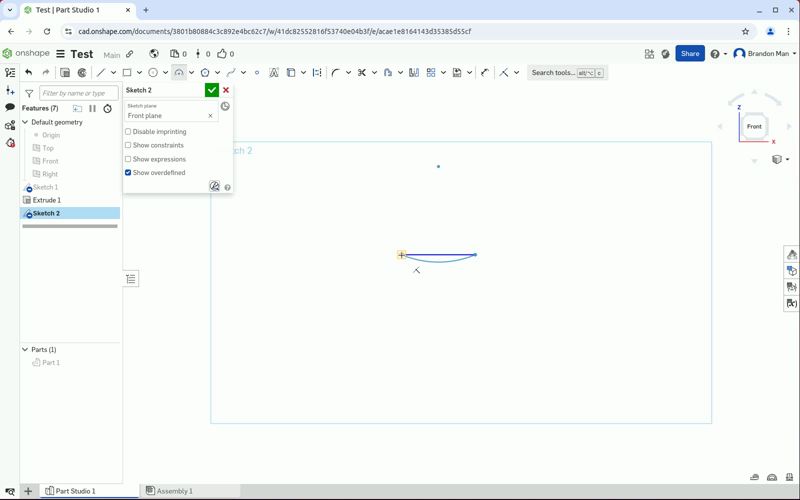
click(401, 254)
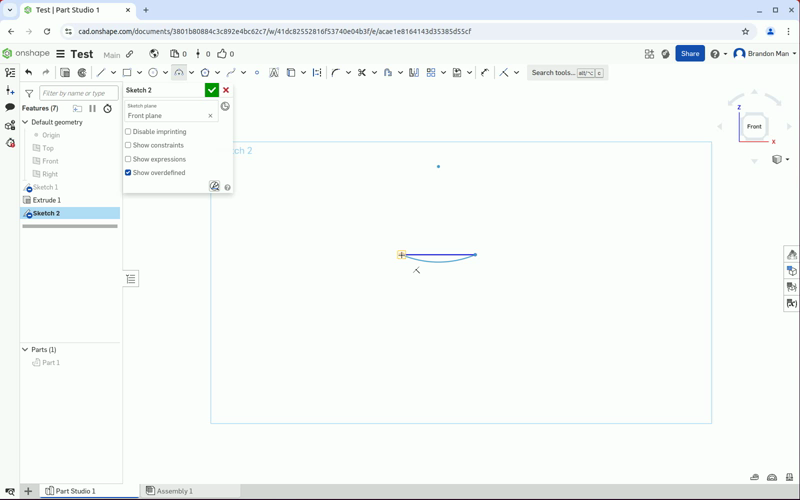
key_down(shift)
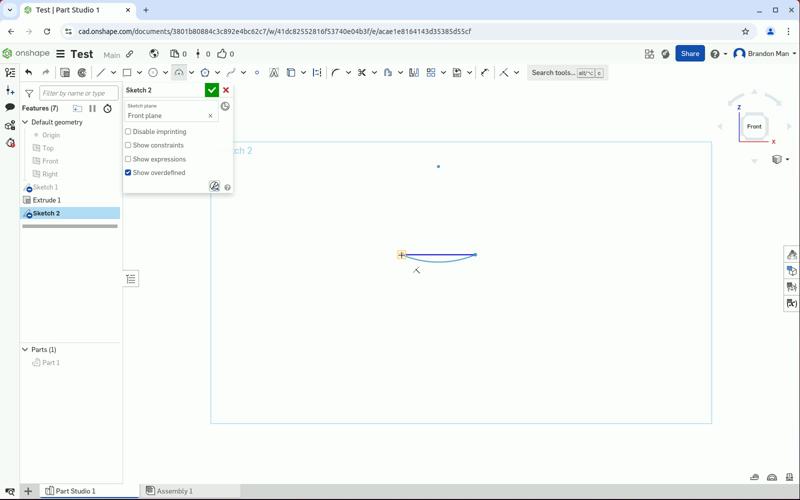
mouse_move(438, 222)
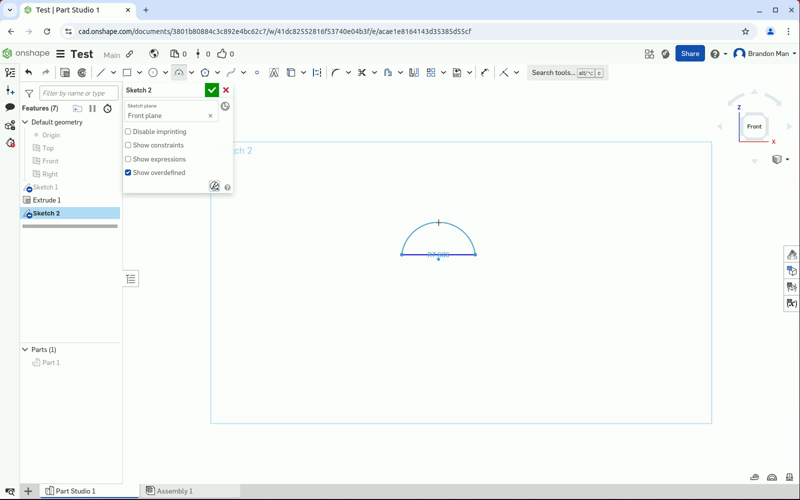
click(438, 222)
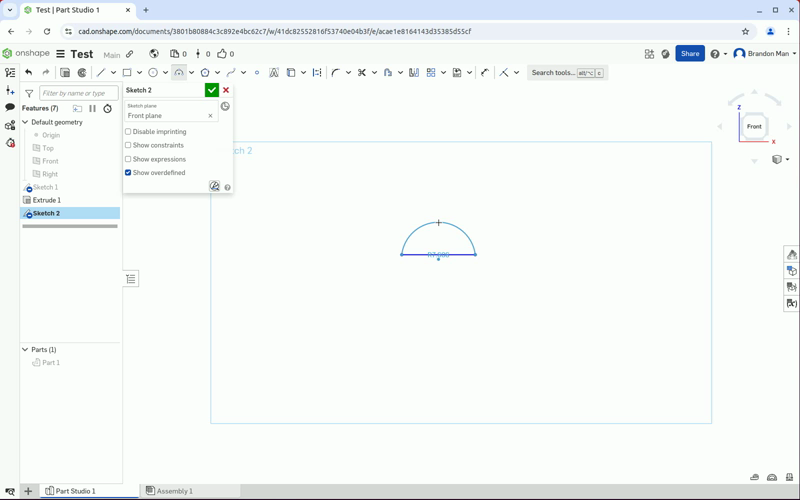
key_up(shift)
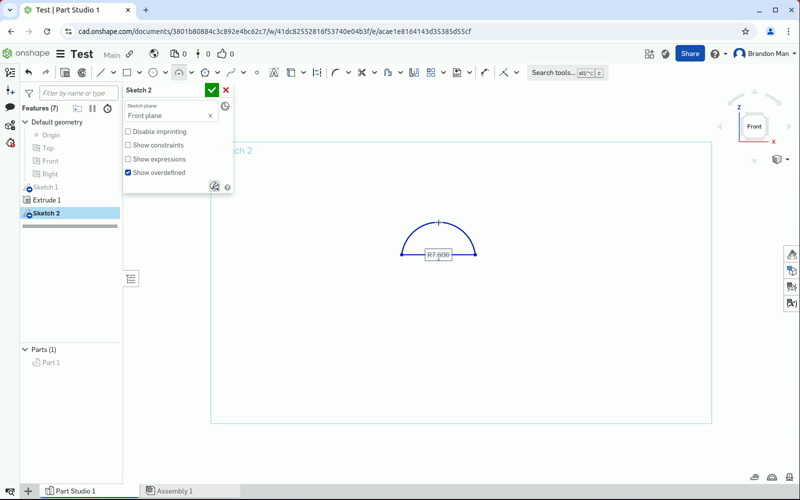
key(esc)
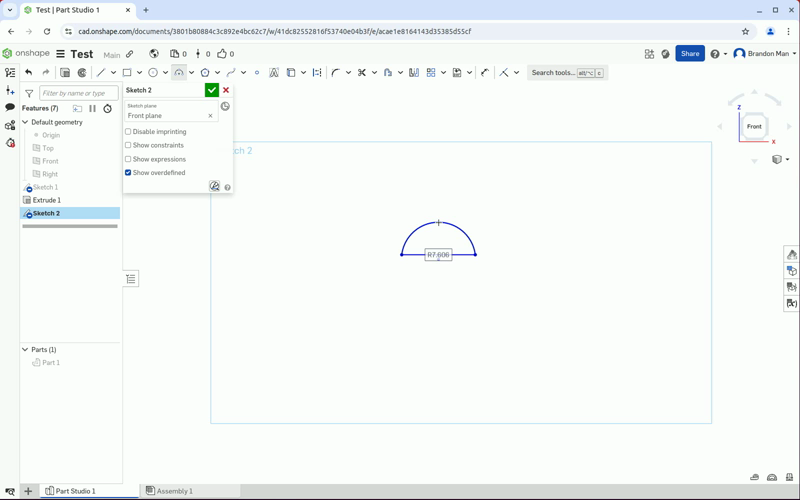
mouse_move(409, 248)
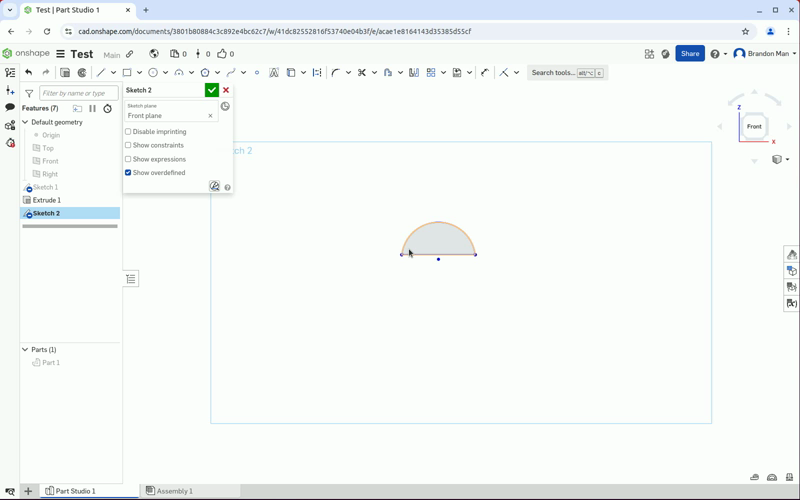
click(409, 248)
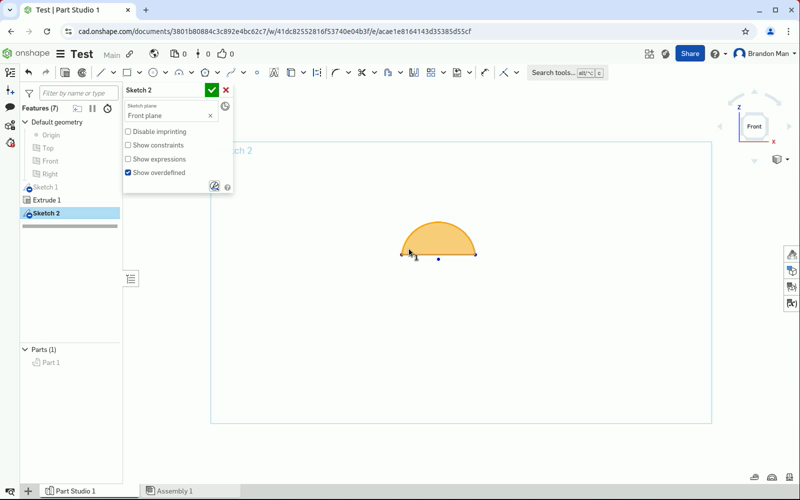
mouse_move(73, 352)
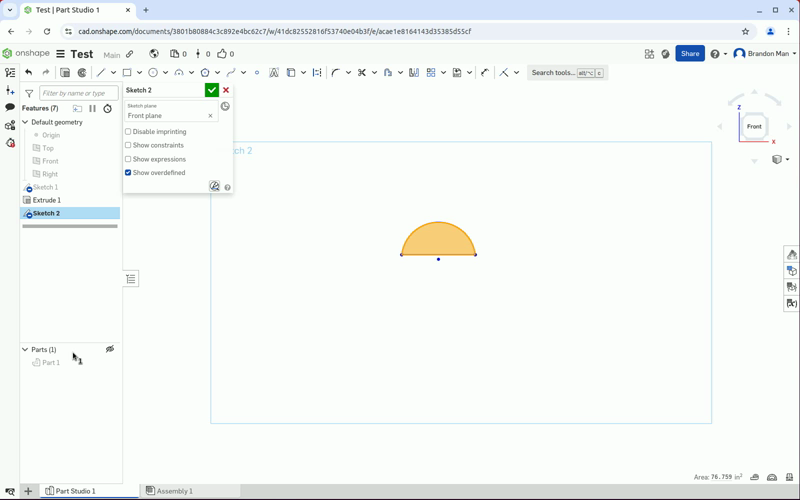
key(shift+y)
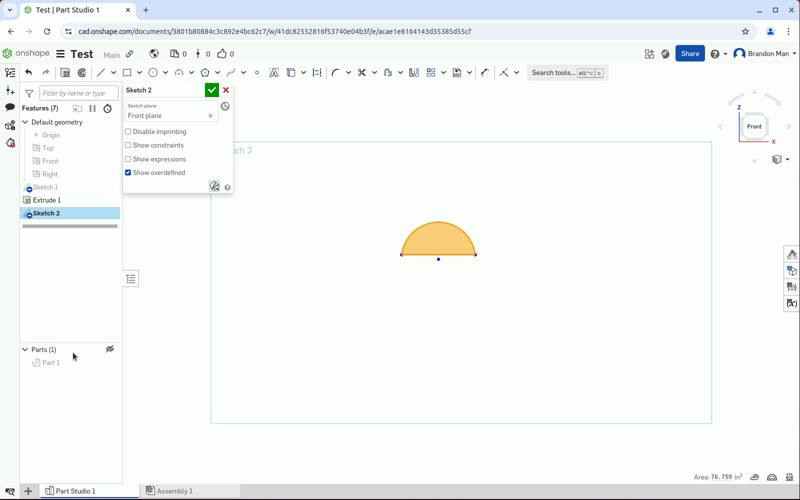
key(shift+e)
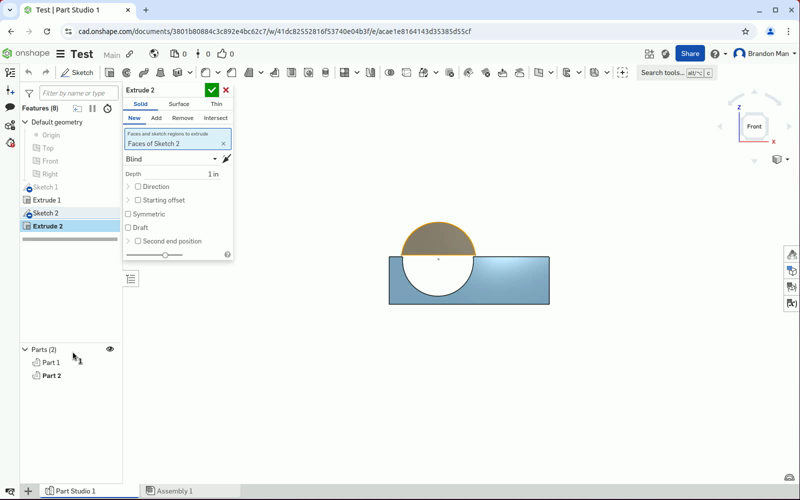
mouse_move(143, 106)
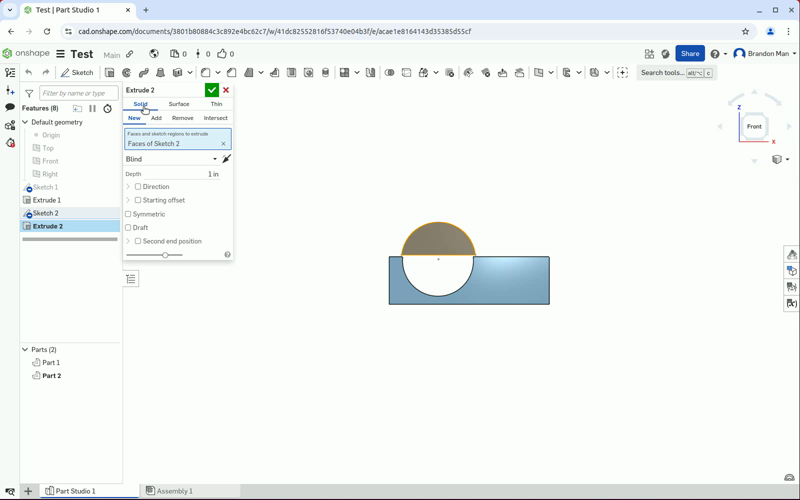
click(143, 106)
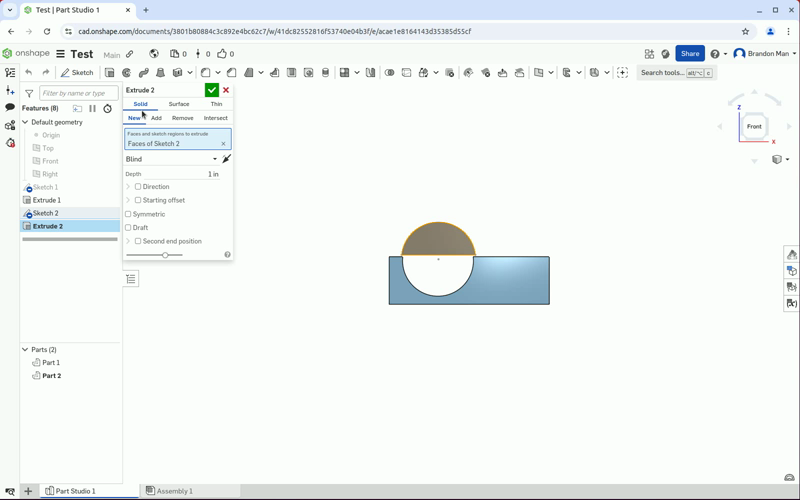
mouse_move(137, 120)
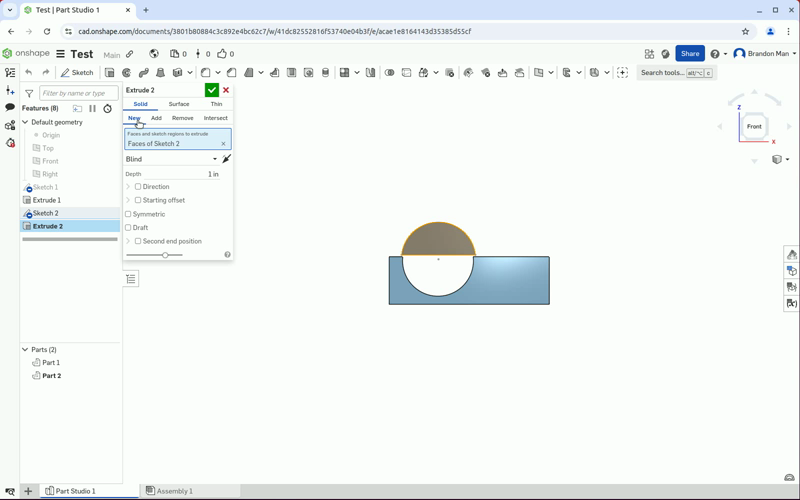
click(137, 120)
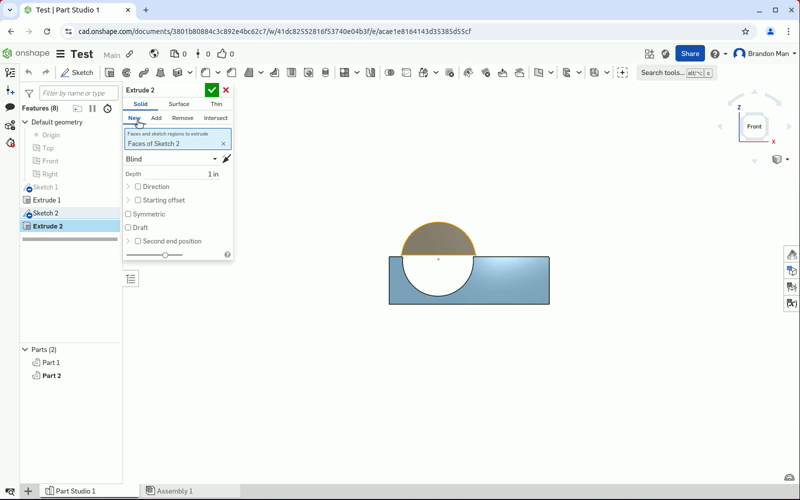
key(tab, 4)
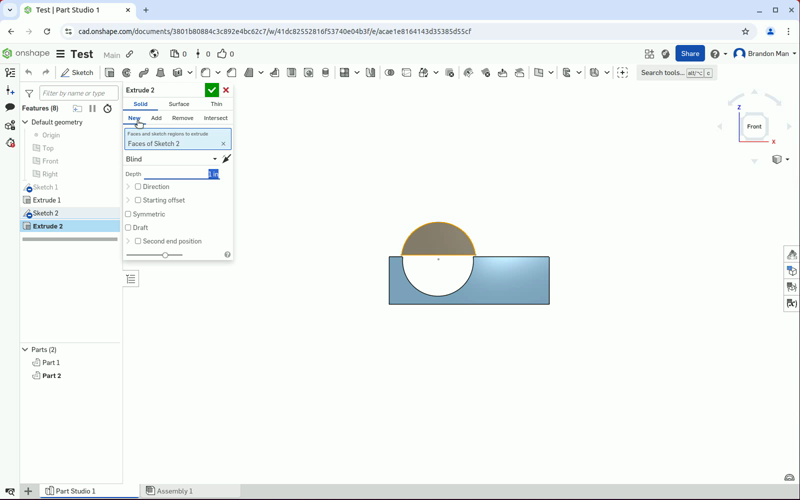
text(23.108)
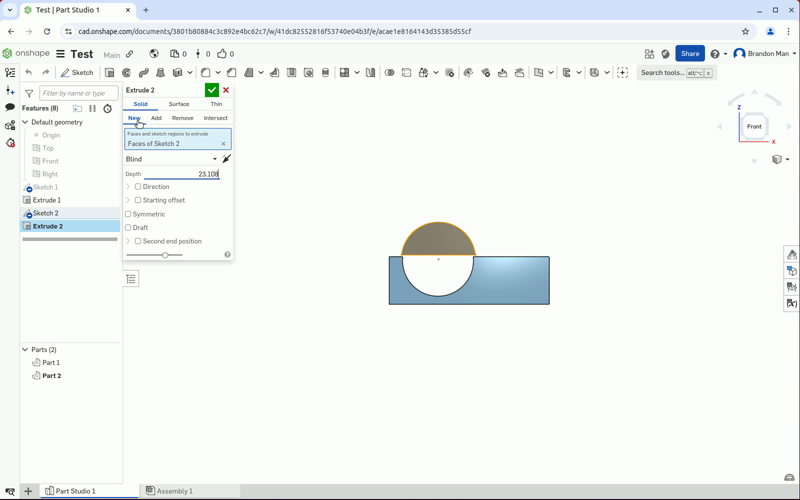
key(enter)
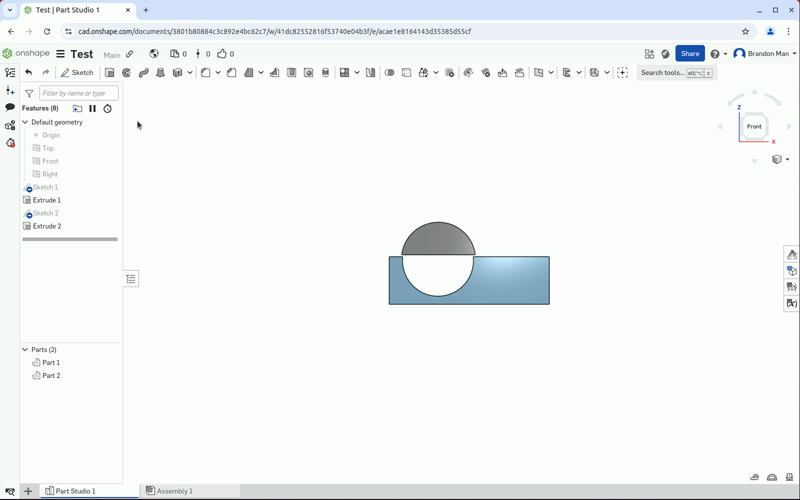
key(shift+h)
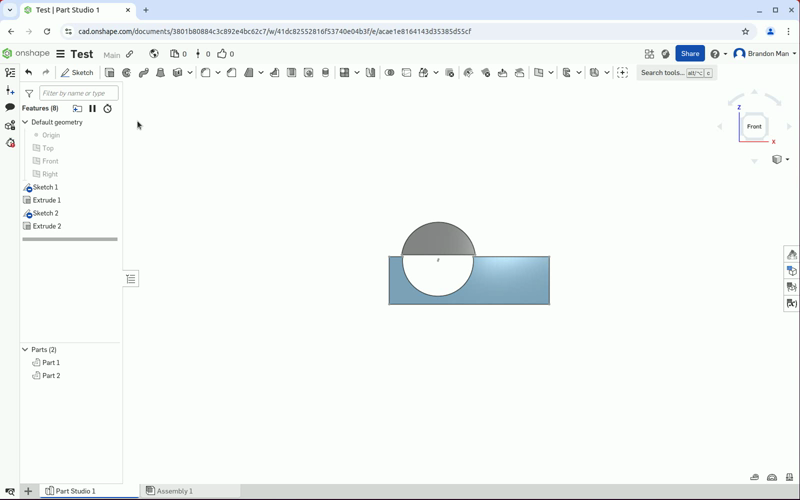
key(shift+h)
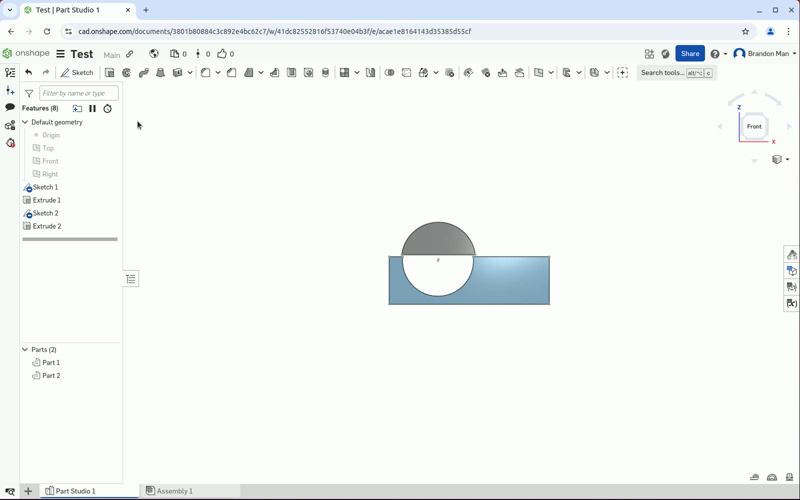
key(shift+7)
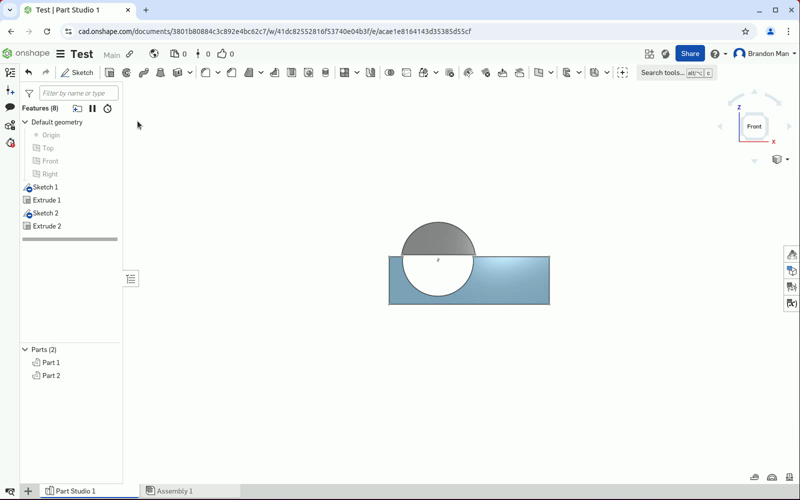
key(left, 2)
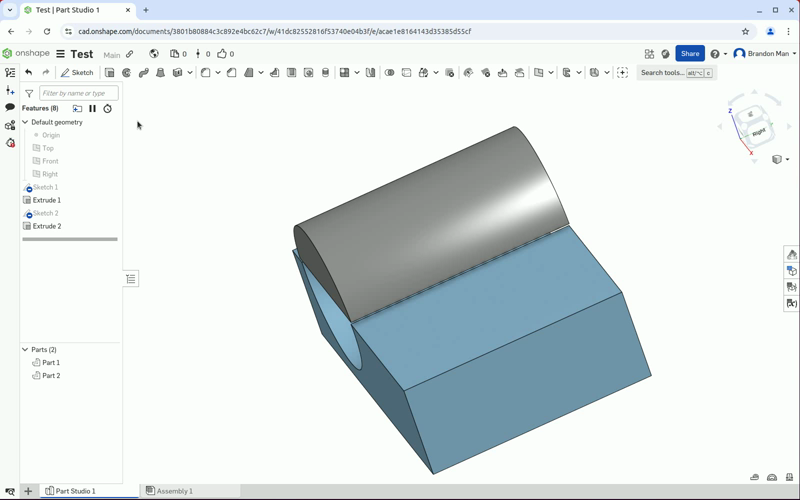
key(down, 2)
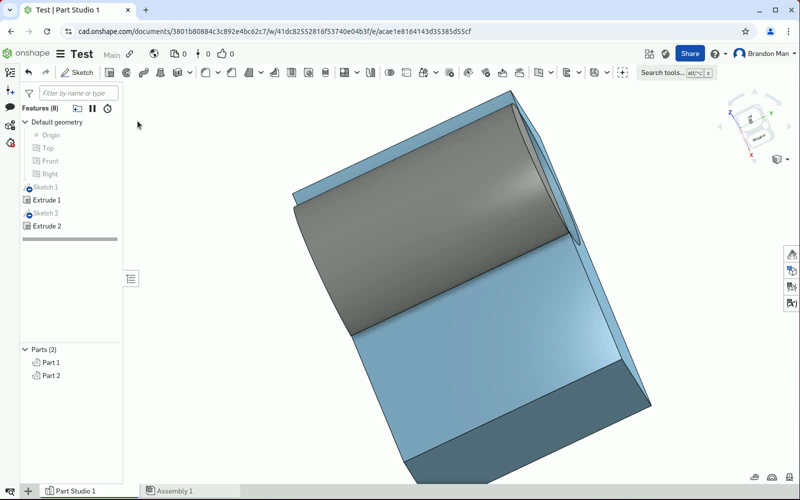
key(up, 2)
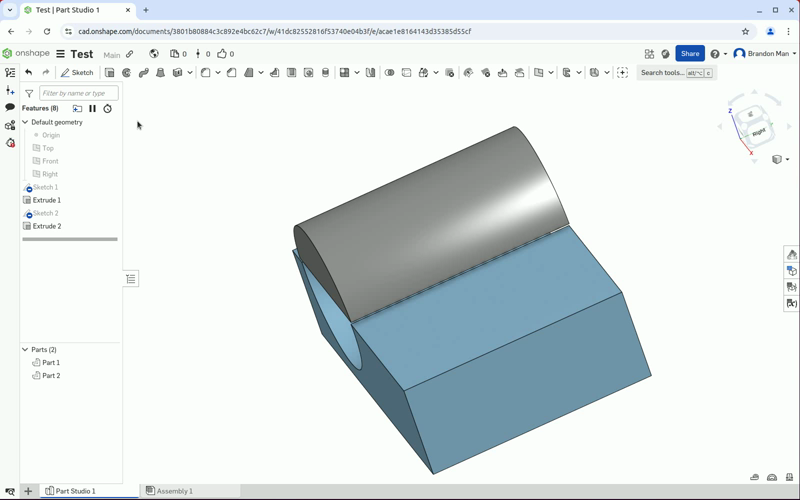
key(right, 2)
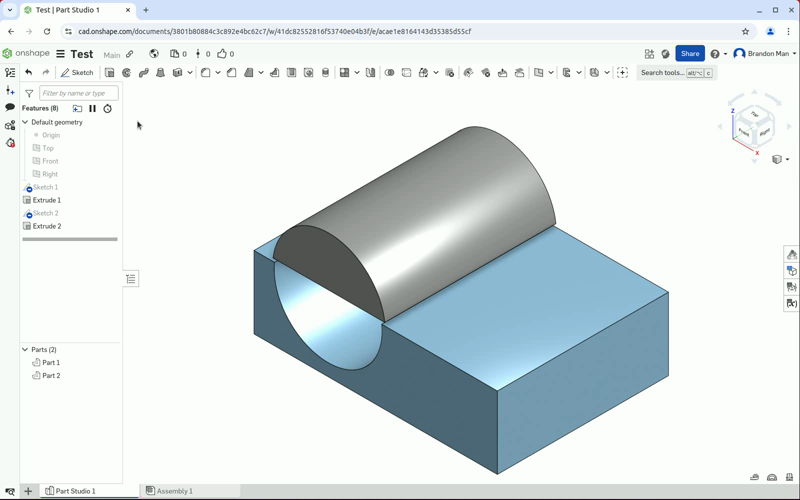
mouse_move(73, 189)
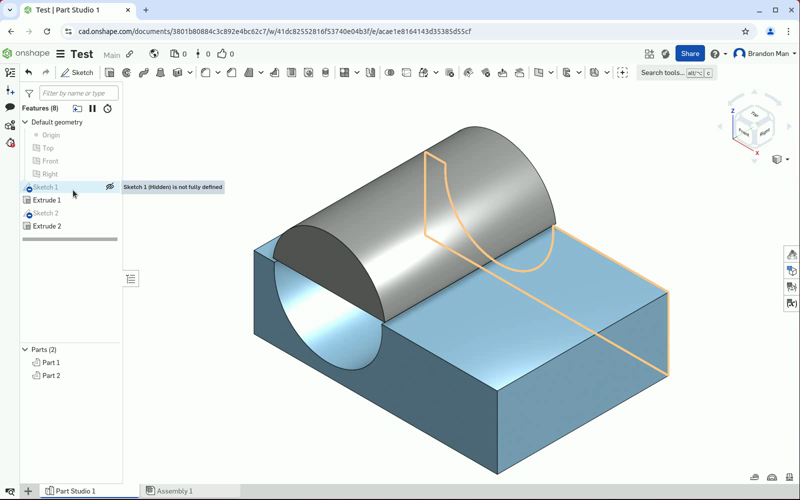
click(73, 189)